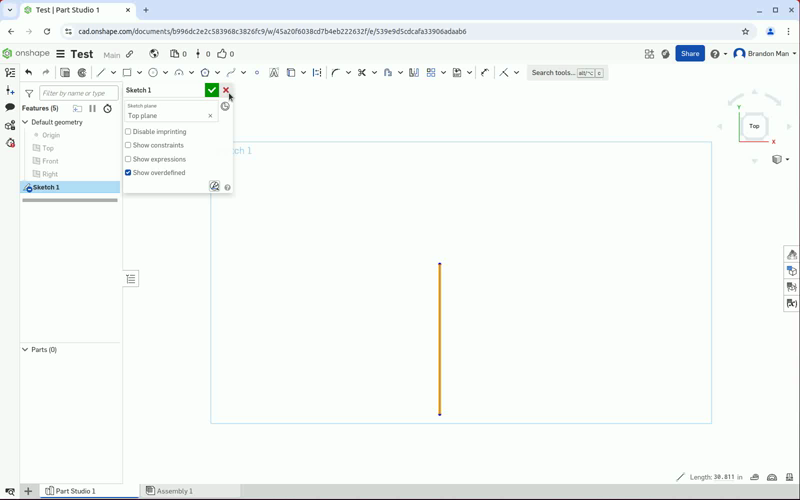
key(shift+h)
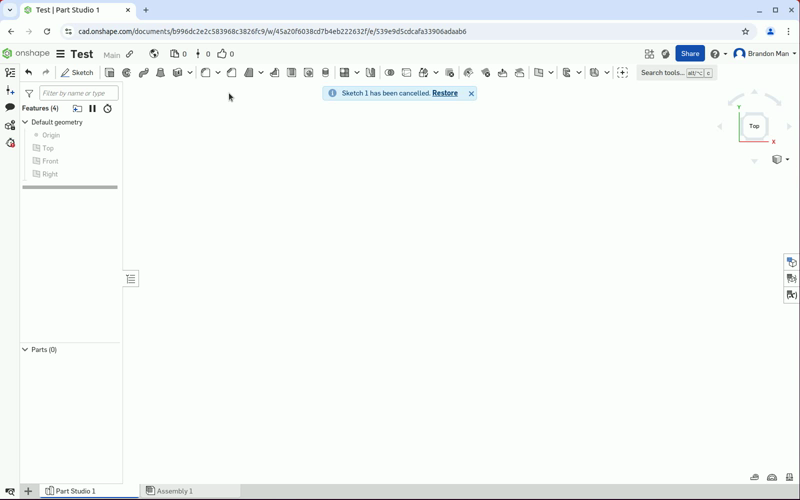
mouse_move(73, 352)
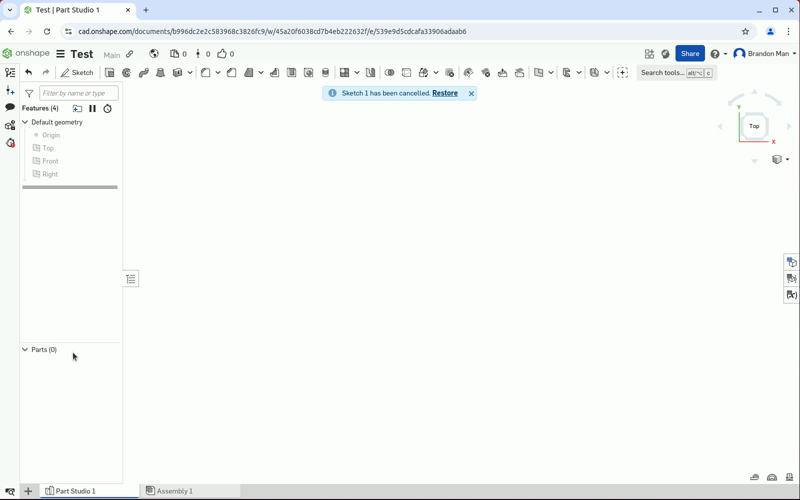
key(y)
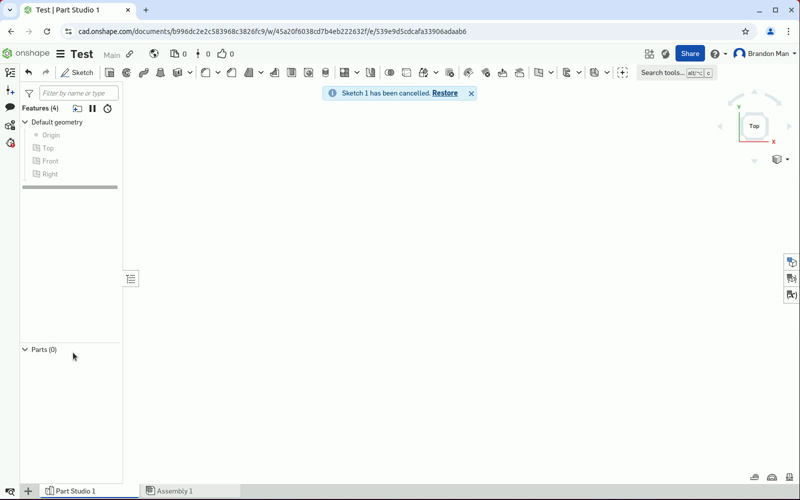
key(shift+p)
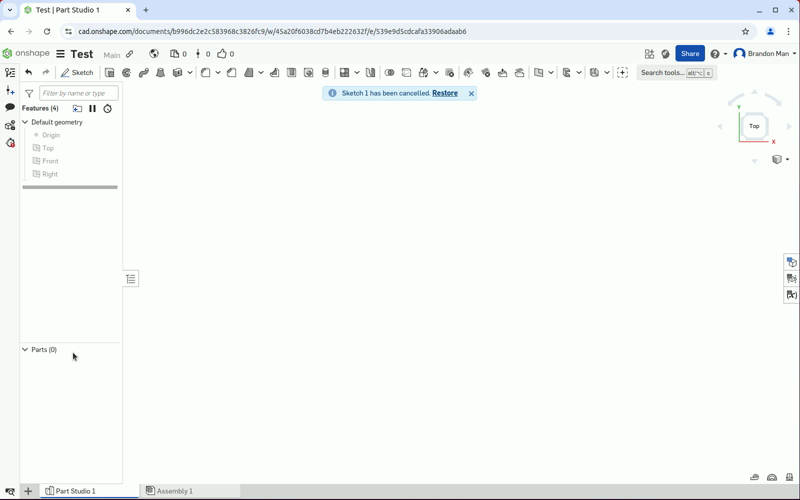
key(space)
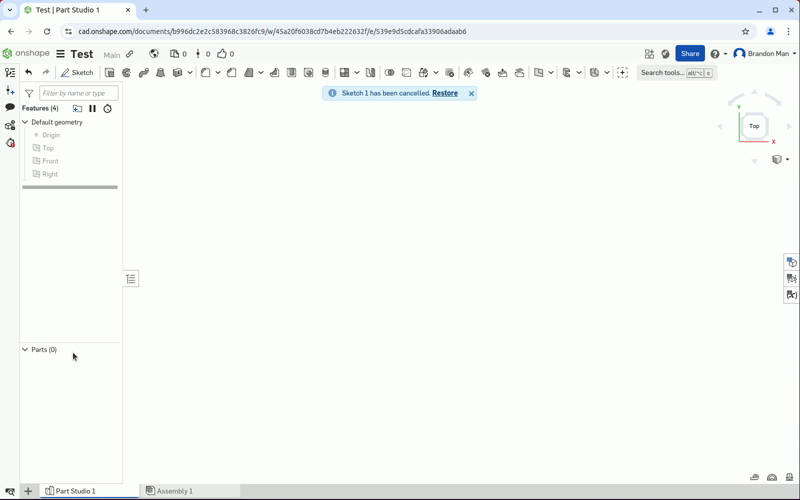
key_down(shift)
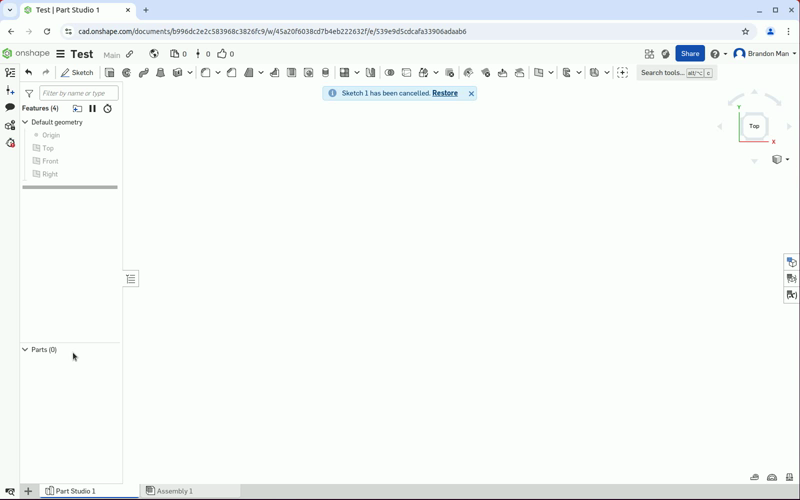
key(up)
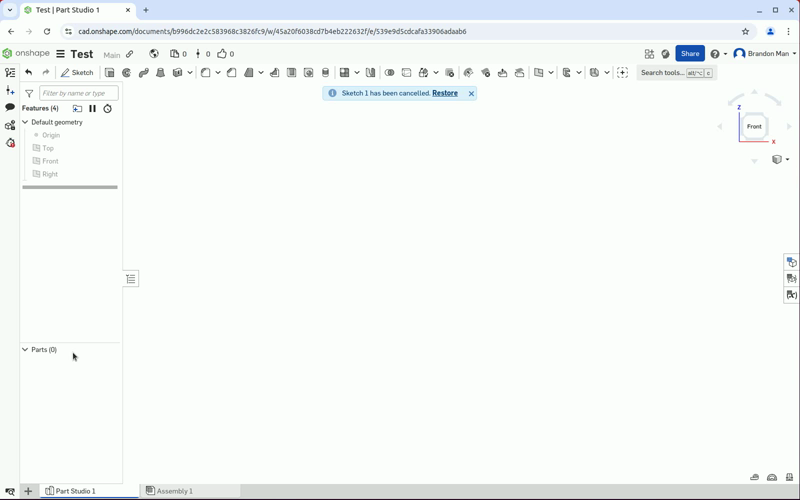
key_up(shift)
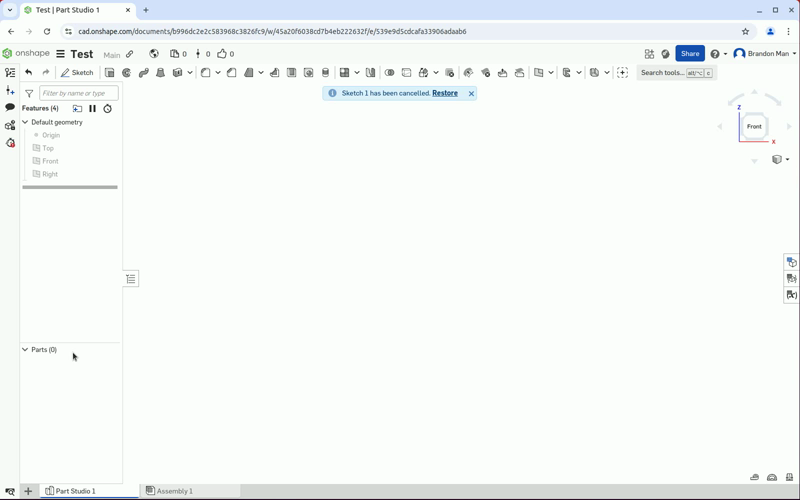
key(space)
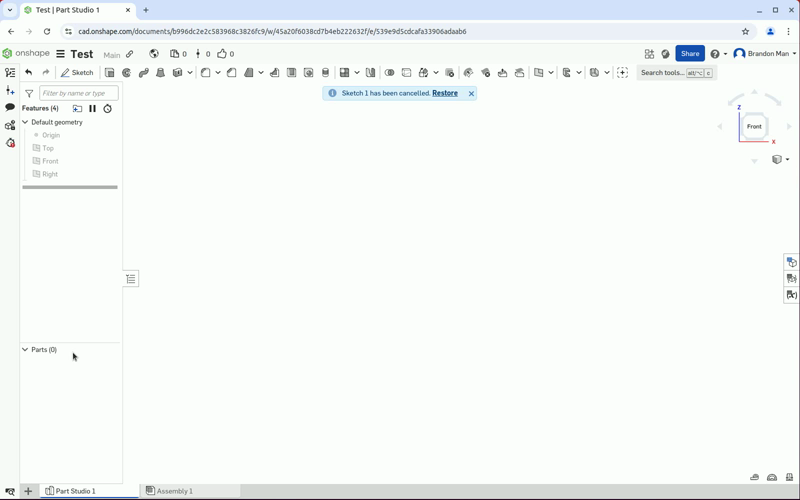
key_down(shift)
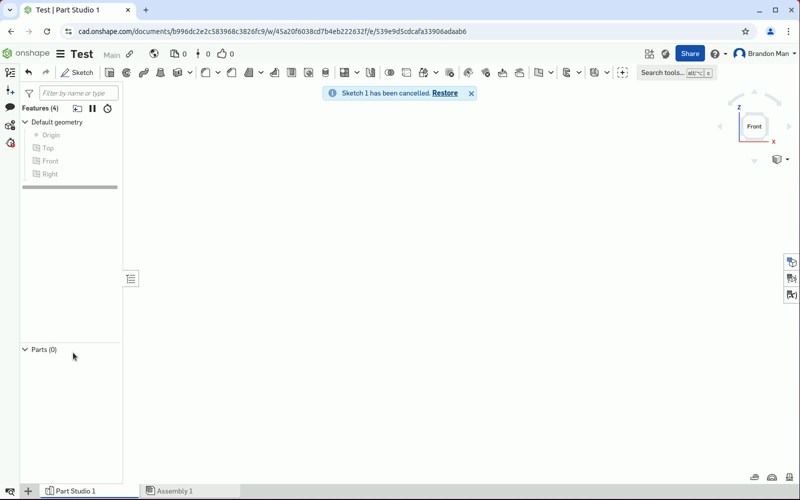
key(left)
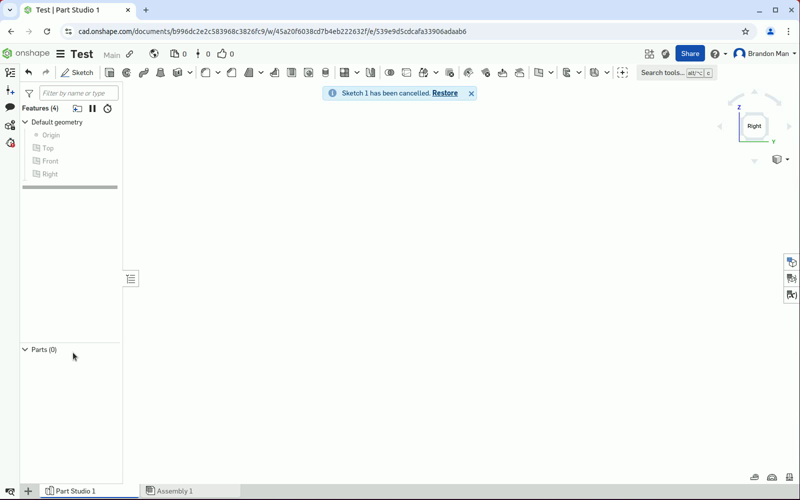
key_up(shift)
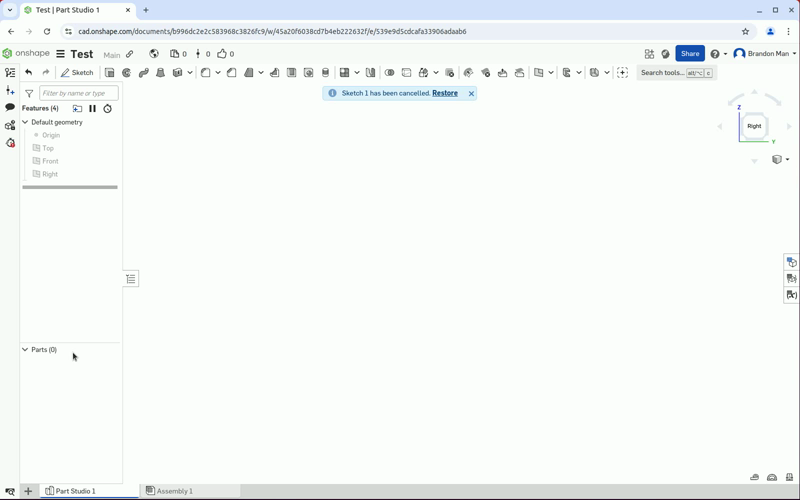
mouse_move(73, 352)
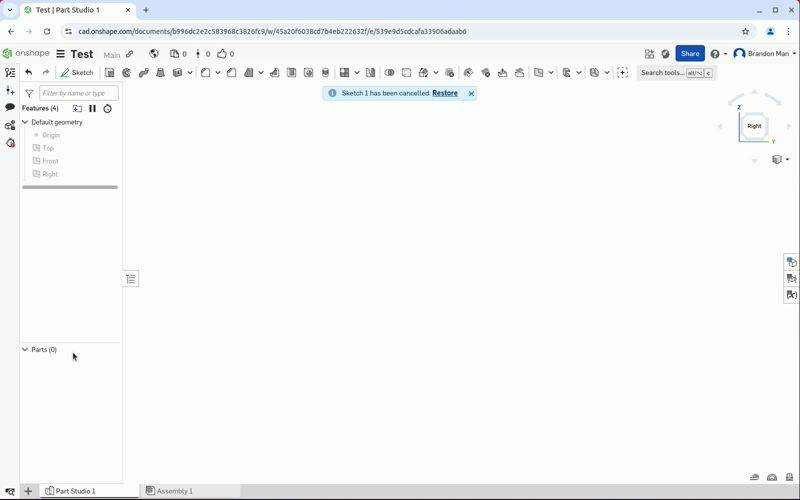
key(shift+y)
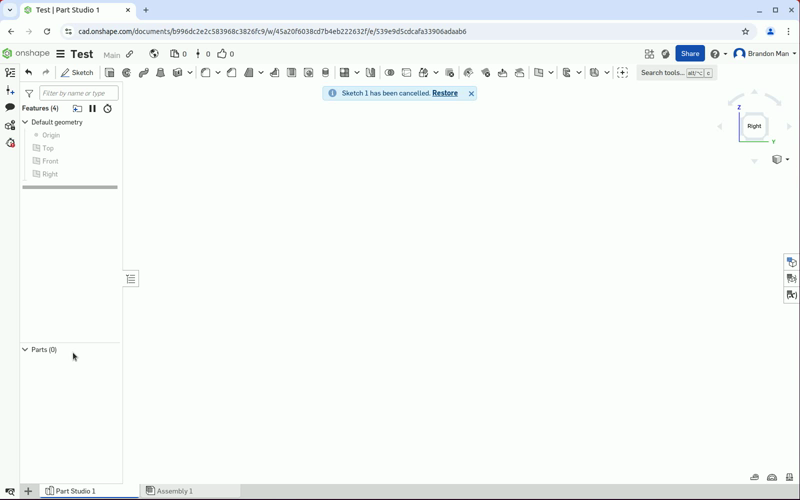
key(shift+s)
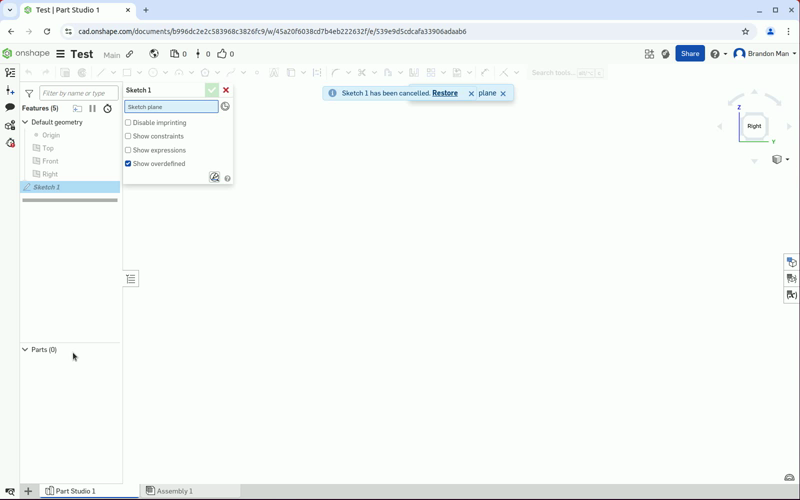
mouse_move(73, 176)
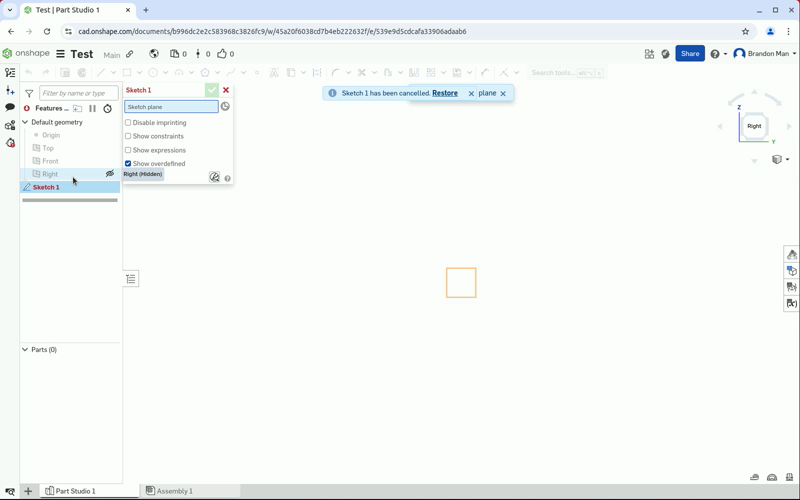
click(73, 176)
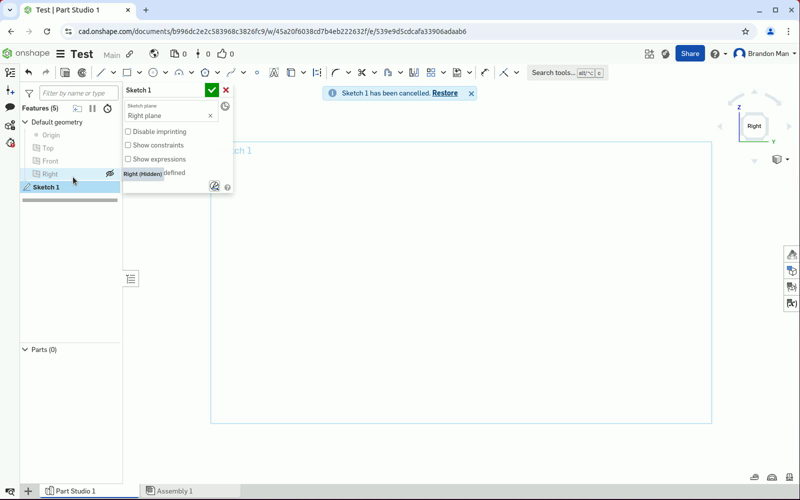
mouse_move(73, 352)
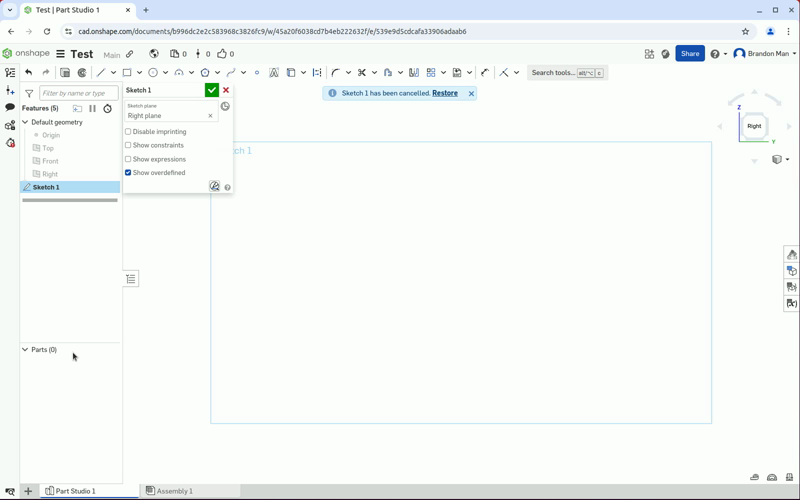
key(y)
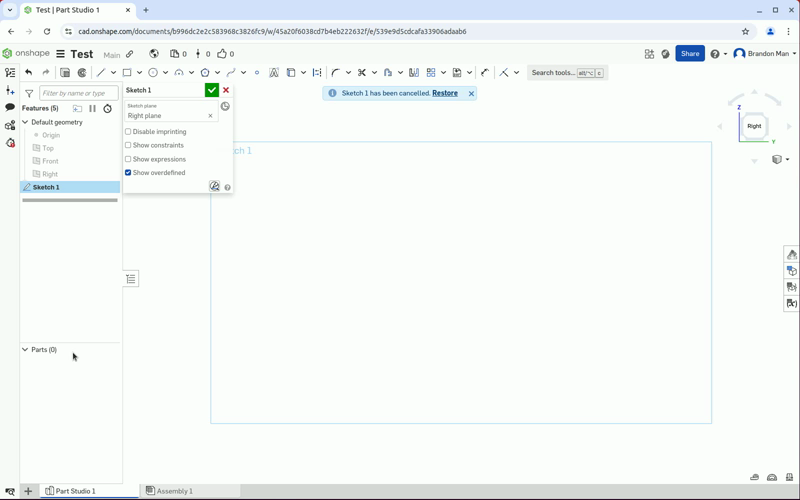
key(l)
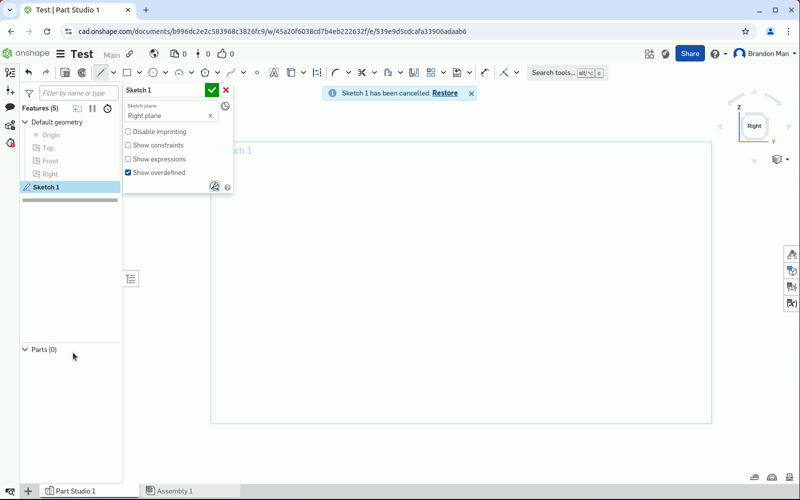
key_down(shift)
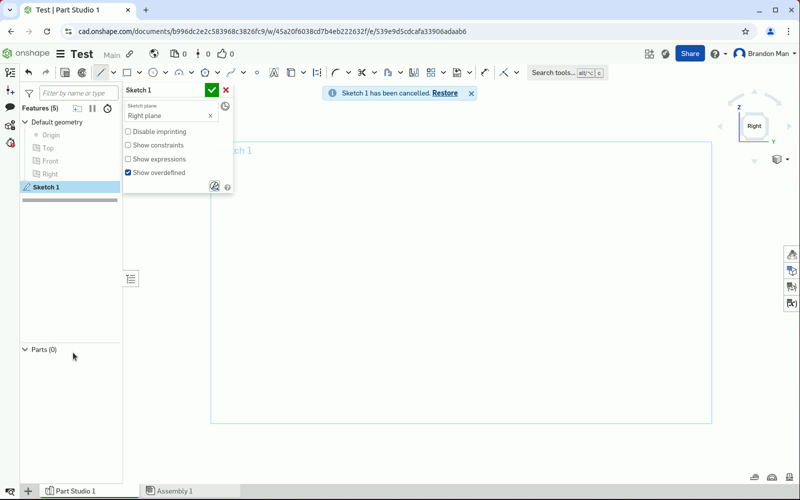
mouse_move(460, 282)
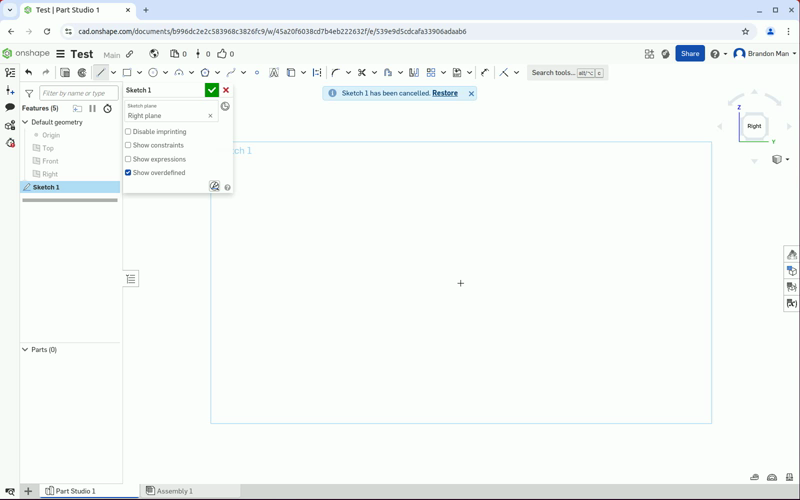
click(460, 282)
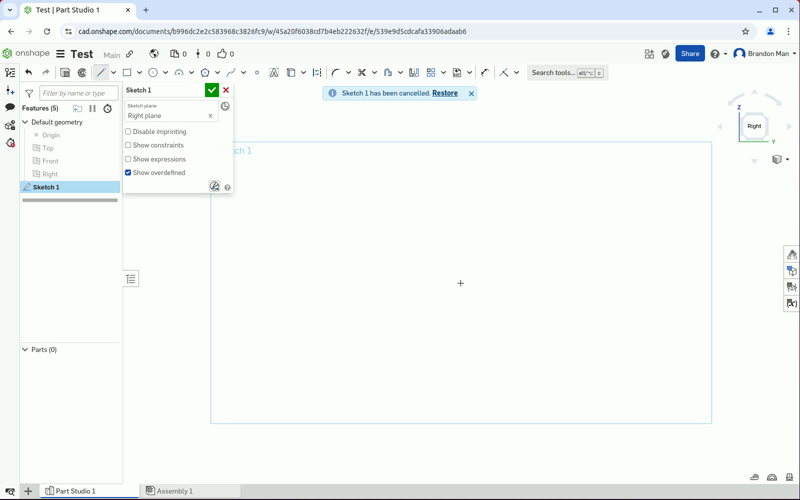
key_up(shift)
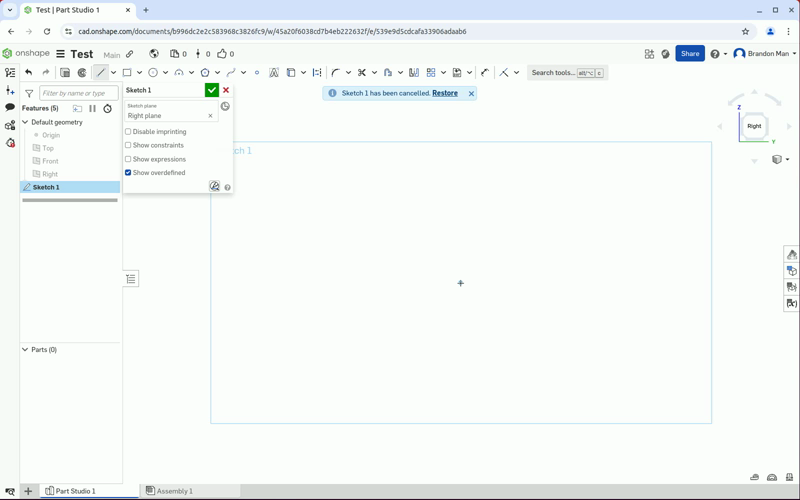
key_down(shift)
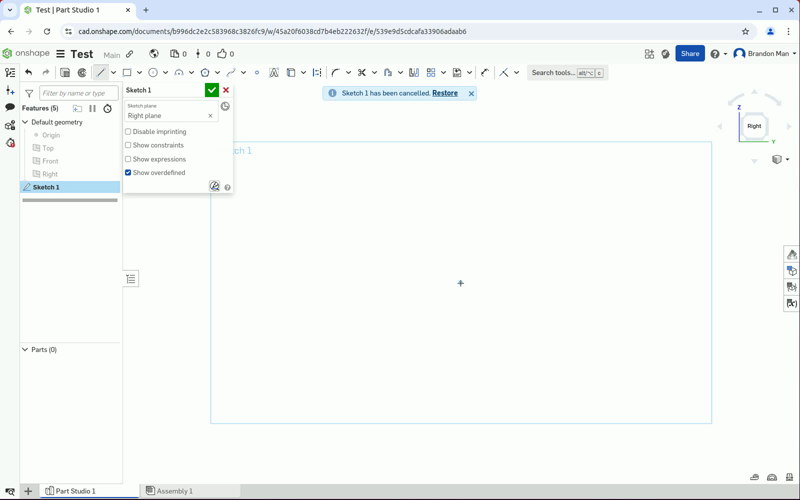
mouse_move(544, 282)
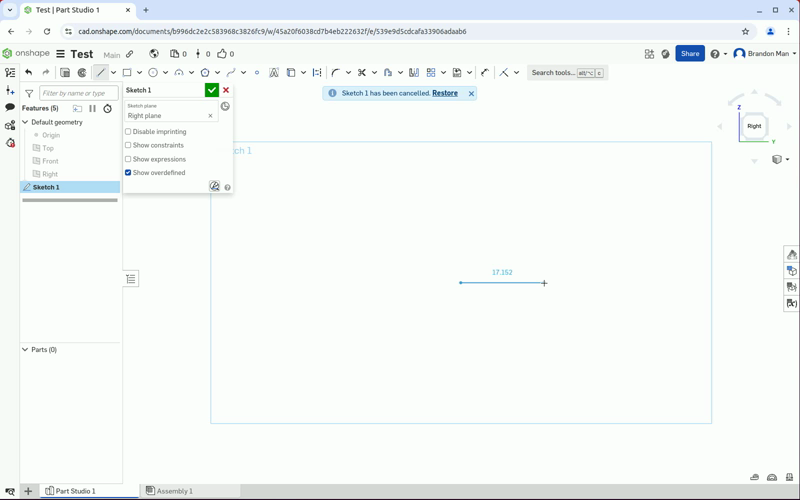
click(544, 282)
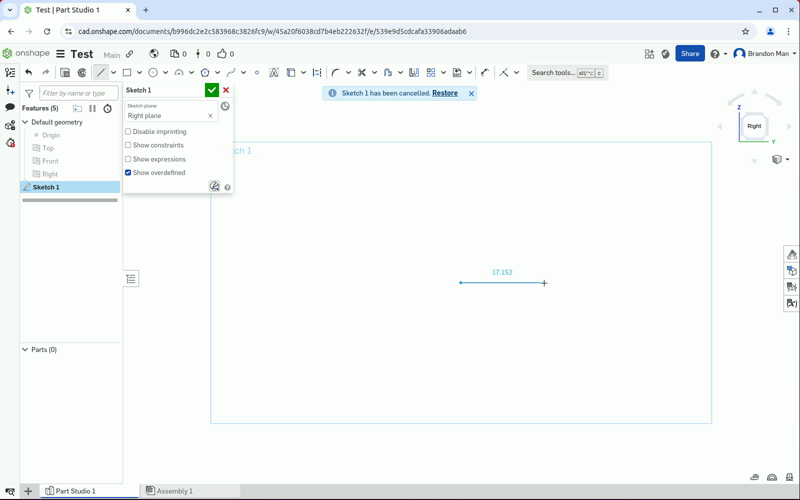
key_up(shift)
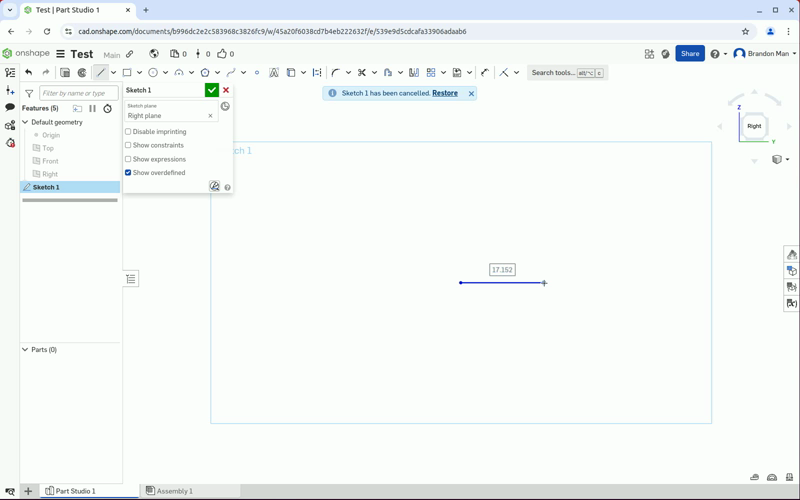
key_down(shift)
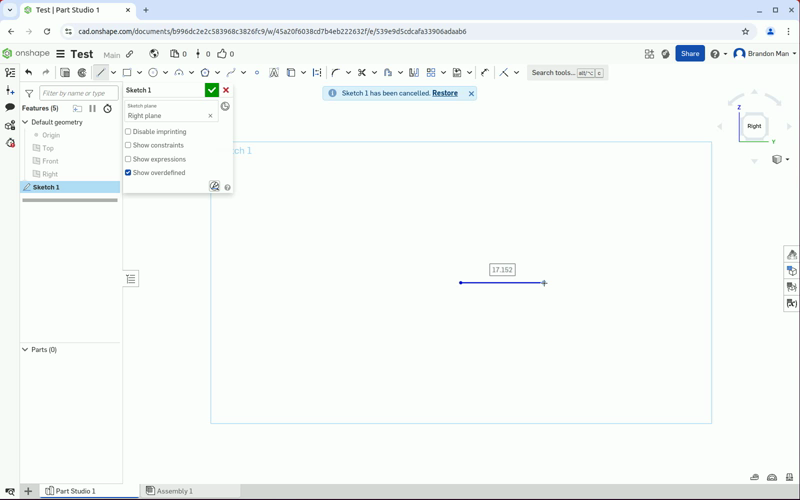
mouse_move(544, 208)
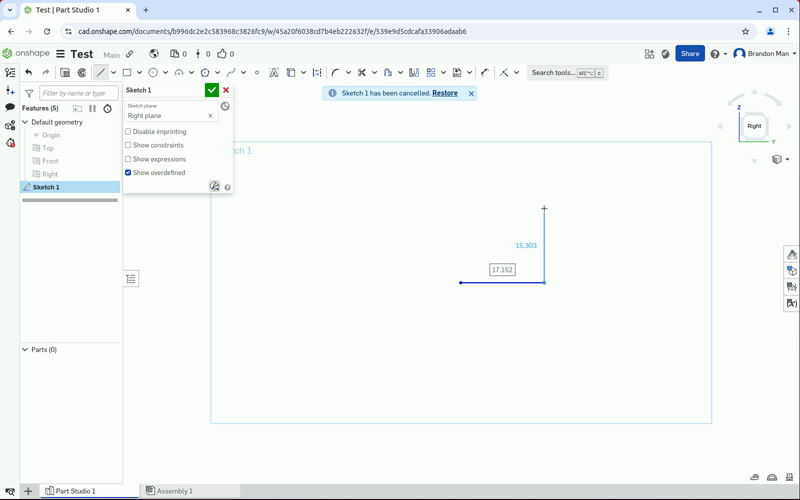
click(544, 208)
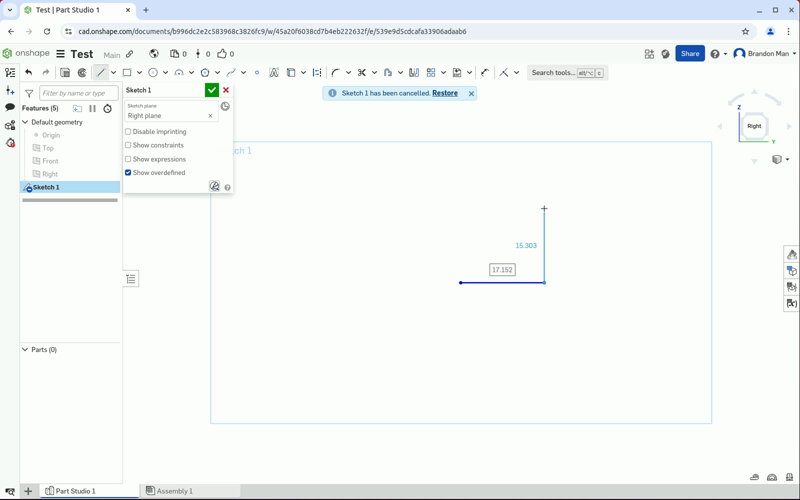
key_up(shift)
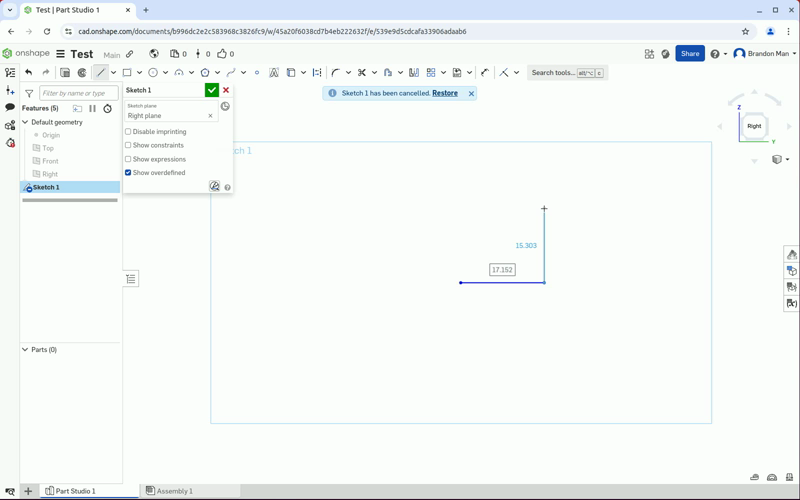
key_down(shift)
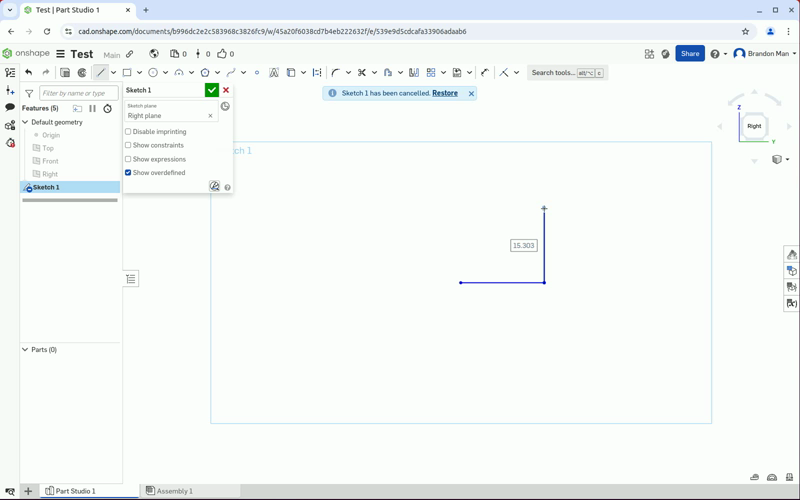
mouse_move(460, 256)
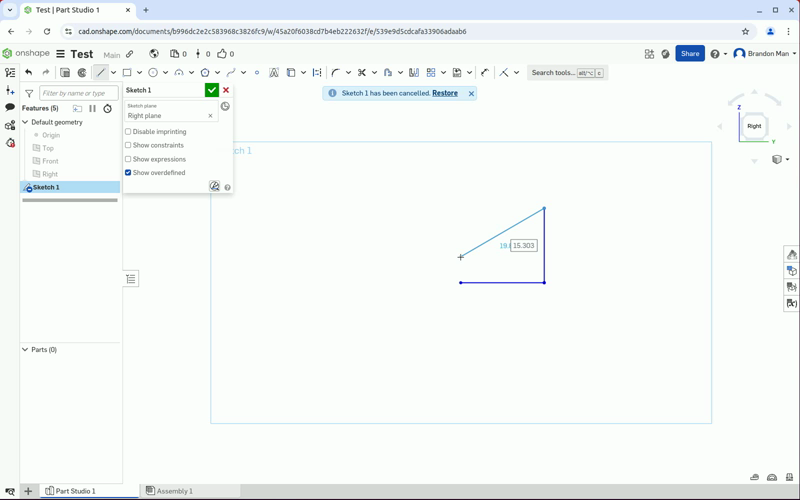
click(460, 256)
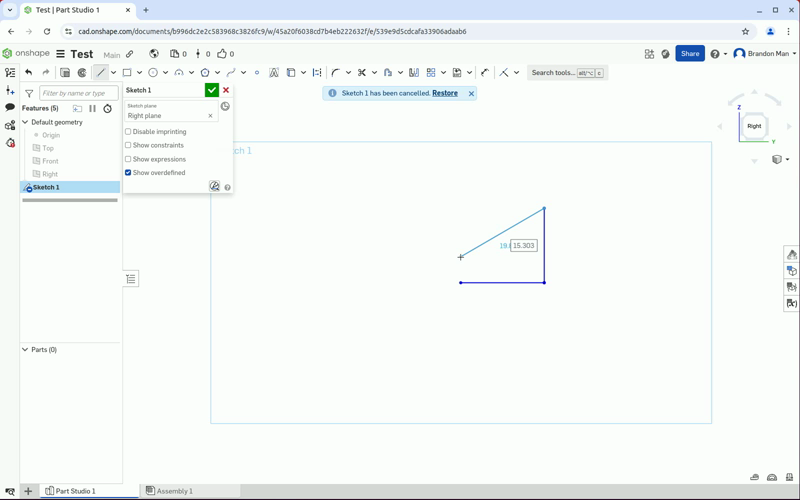
key_up(shift)
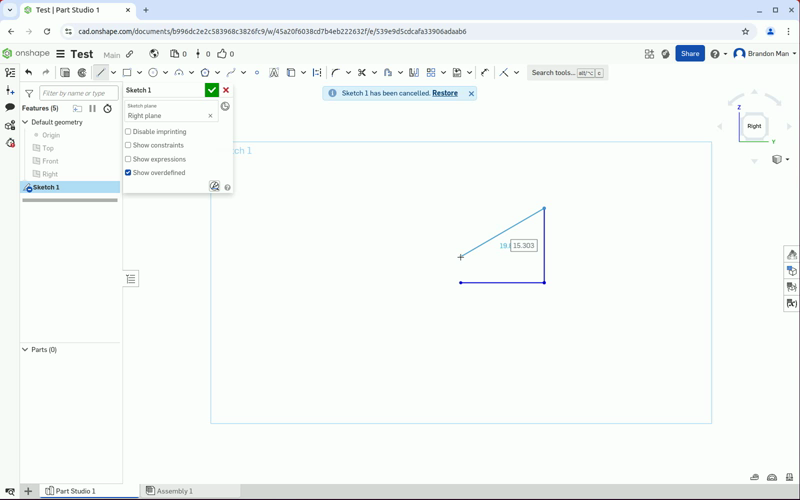
mouse_move(490, 256)
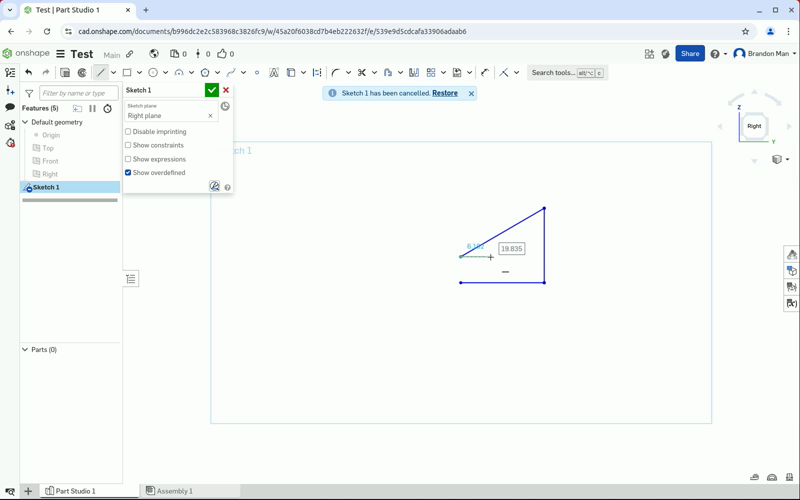
key_down(shift)
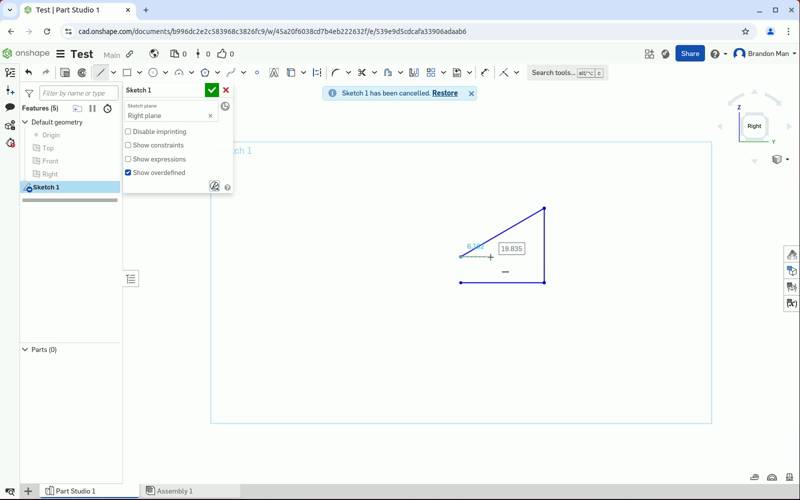
mouse_move(460, 282)
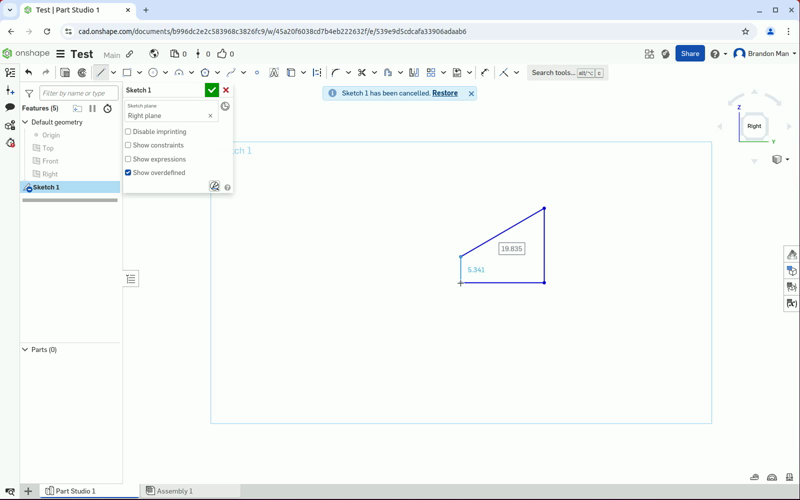
key_up(shift)
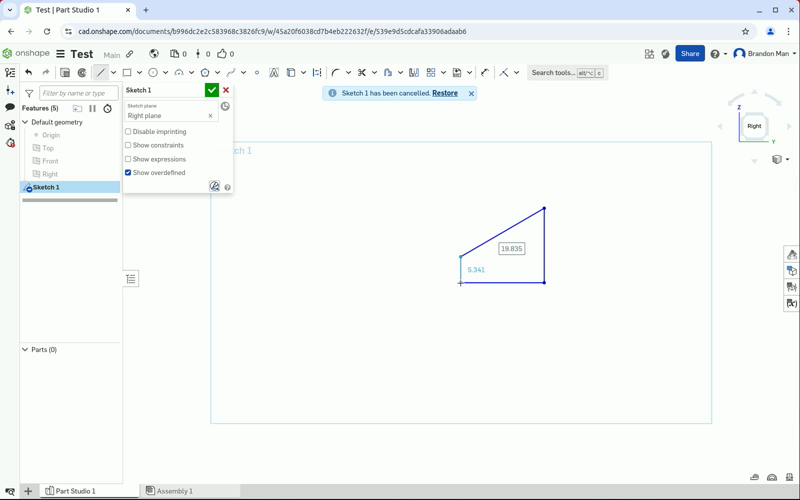
click(460, 282)
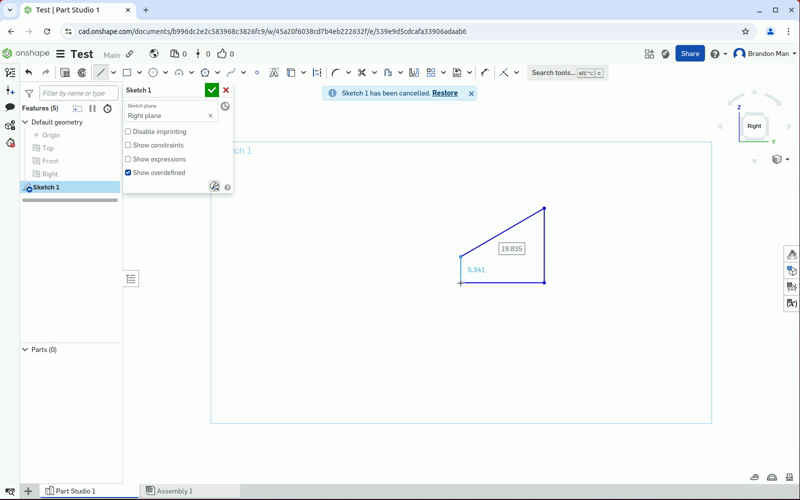
key(esc)
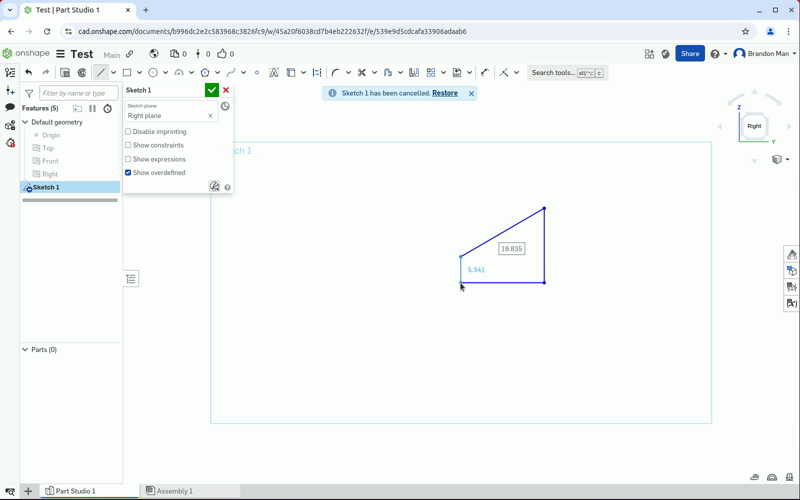
mouse_move(528, 225)
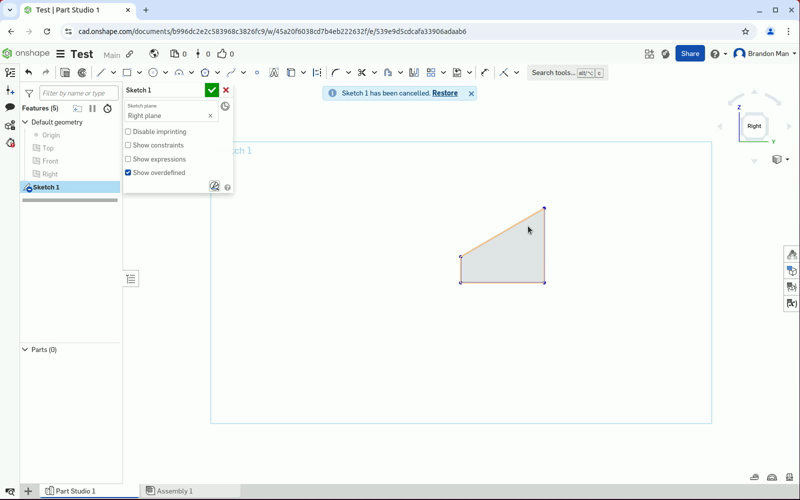
click(528, 225)
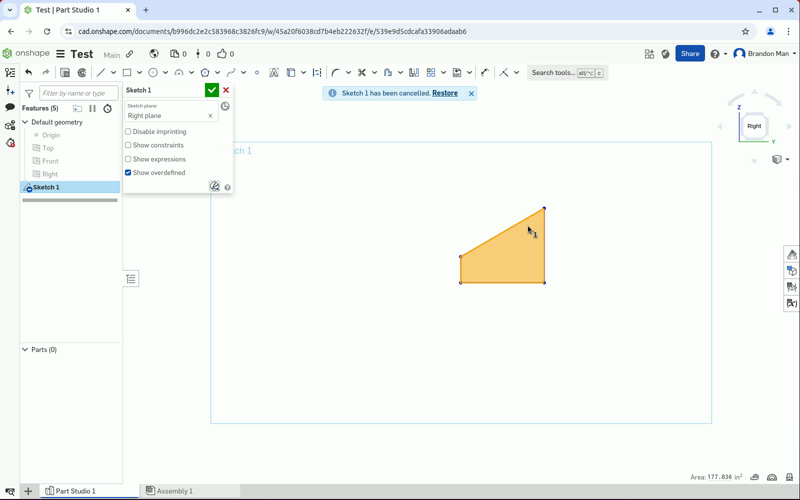
mouse_move(73, 352)
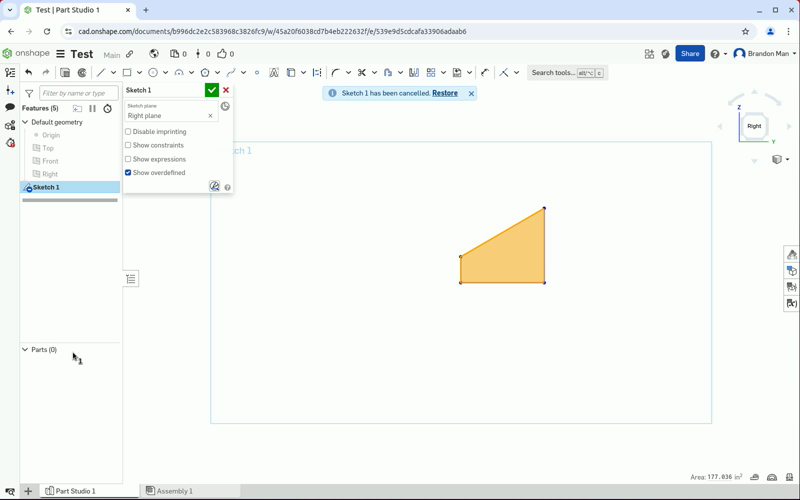
key(shift+y)
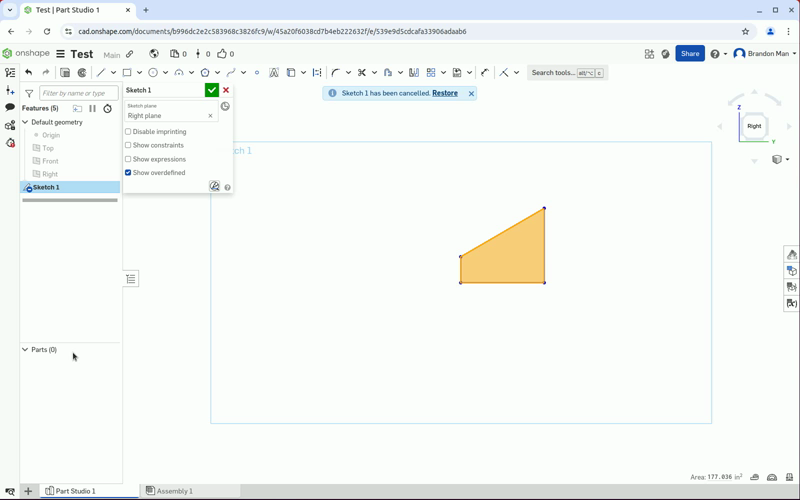
key(shift+e)
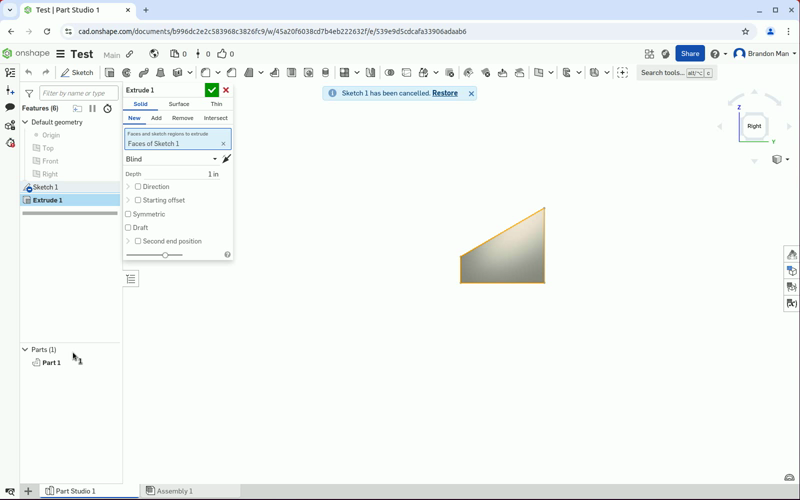
mouse_move(143, 106)
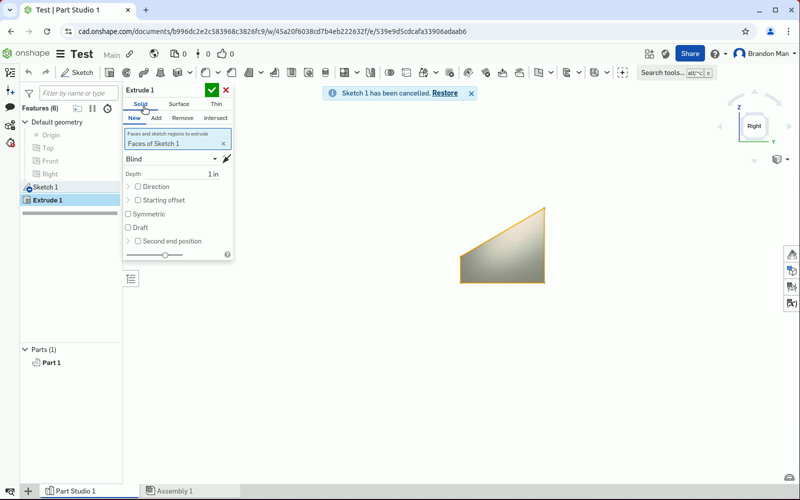
click(143, 106)
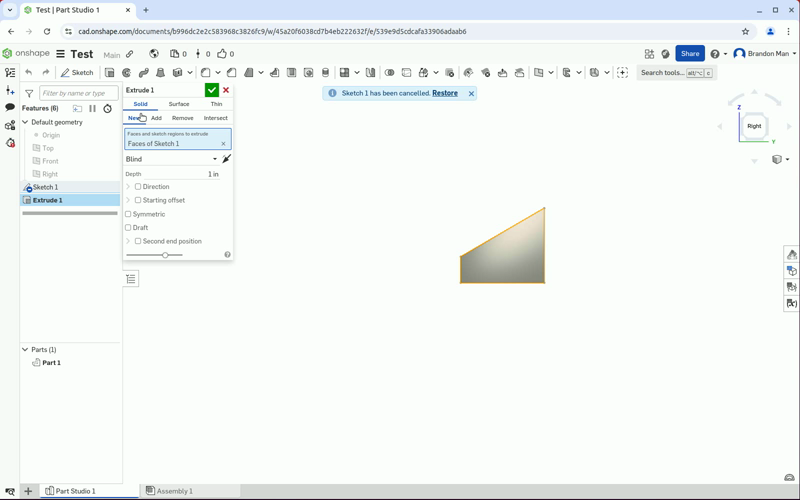
mouse_move(137, 120)
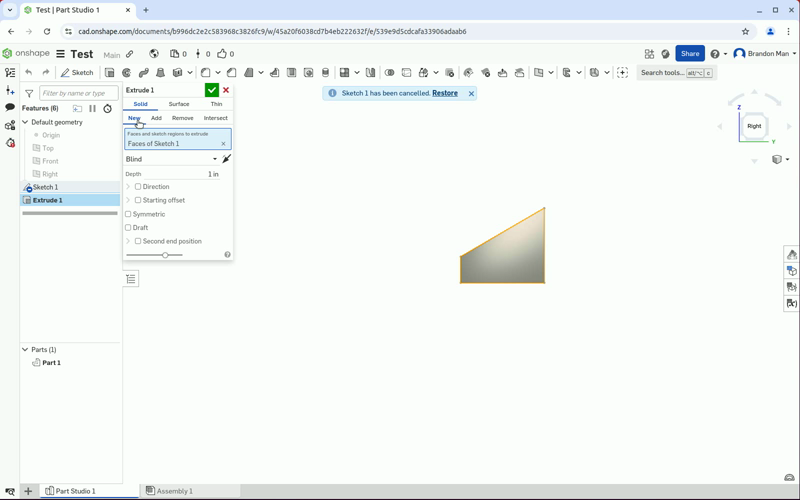
click(137, 120)
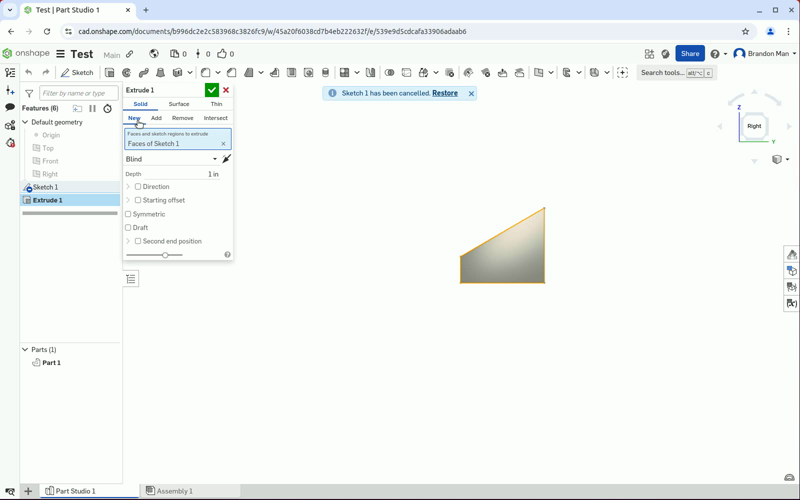
key(tab, 4)
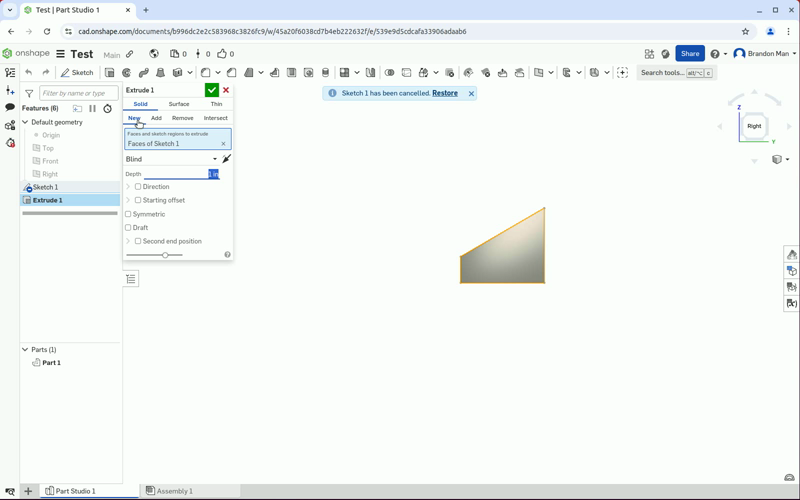
text(-23.108)
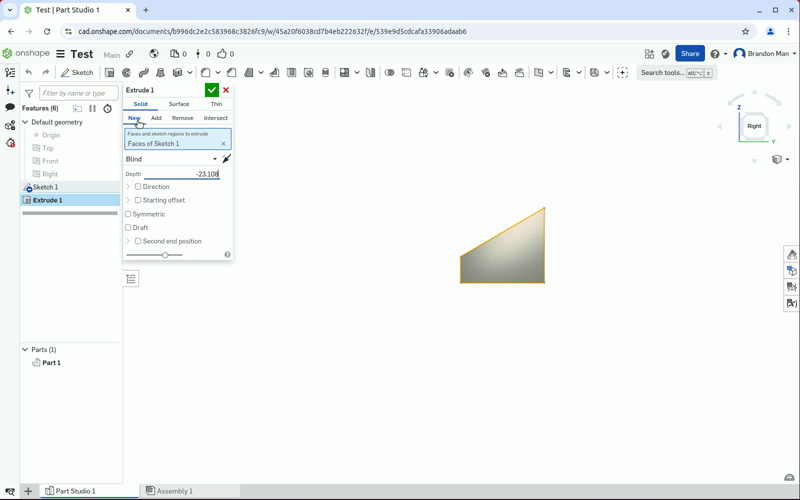
key(enter)
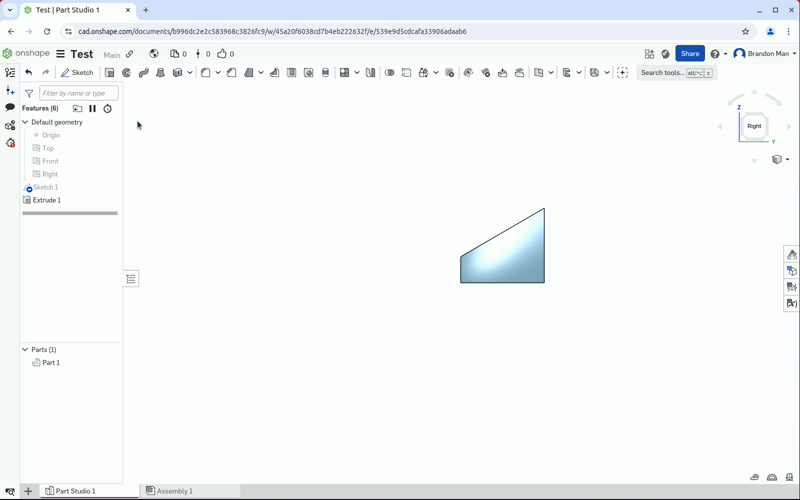
key(shift+h)
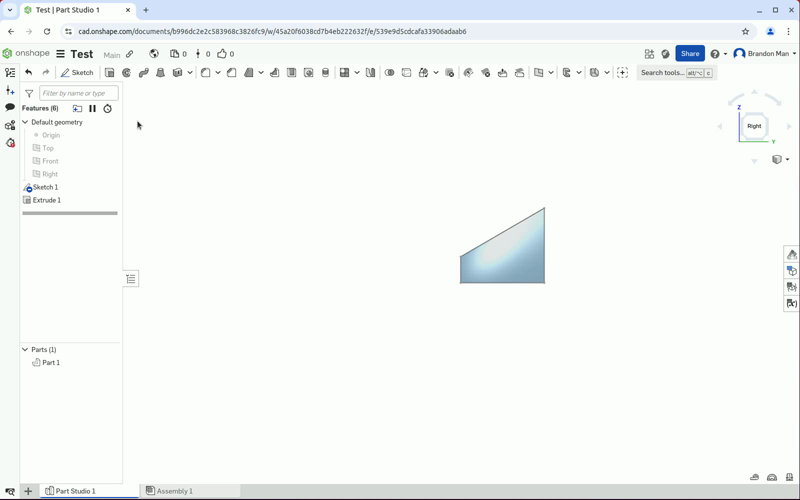
key(shift+h)
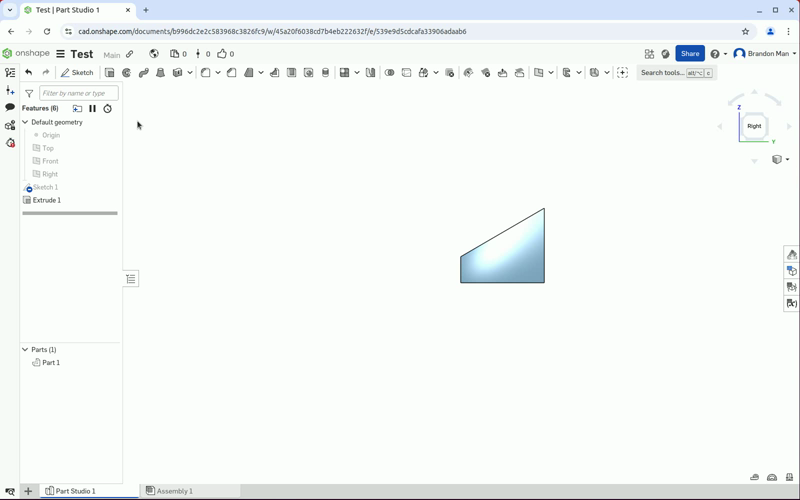
mouse_move(73, 189)
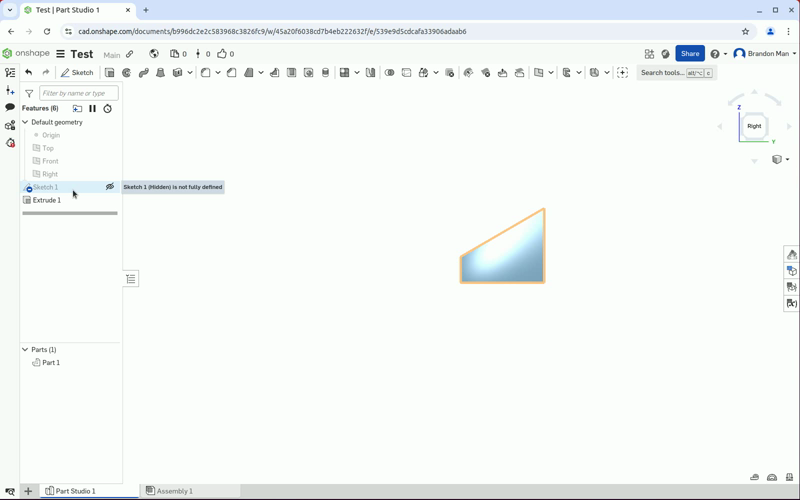
click(73, 189)
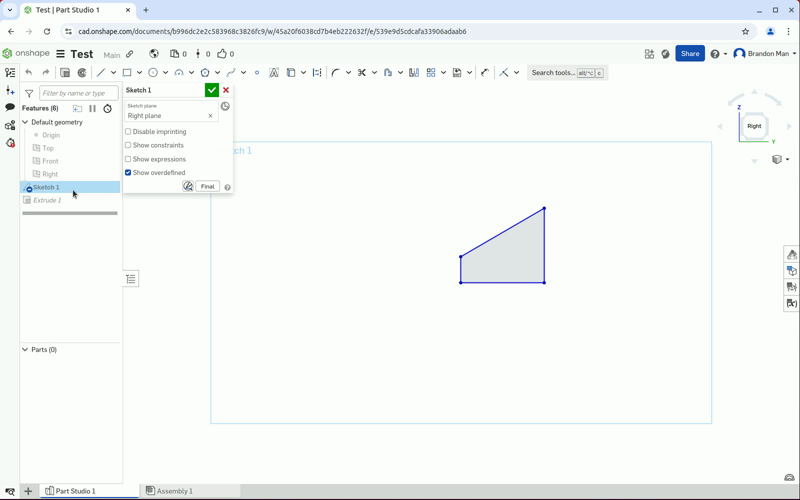
mouse_move(229, 92)
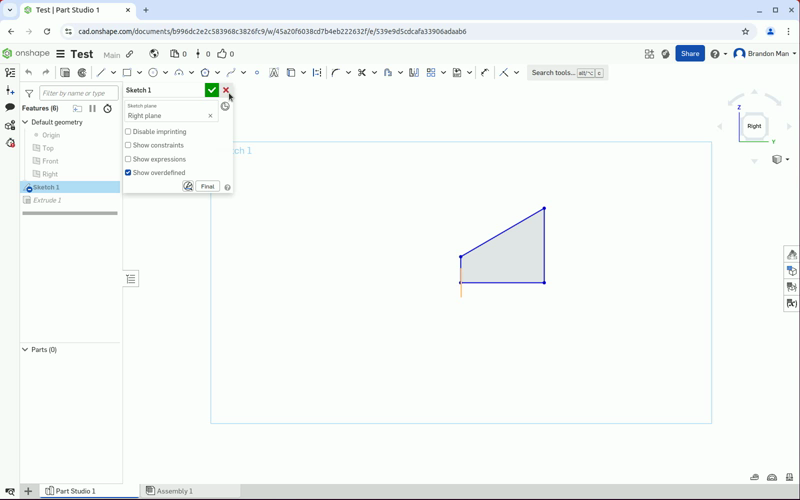
click(229, 92)
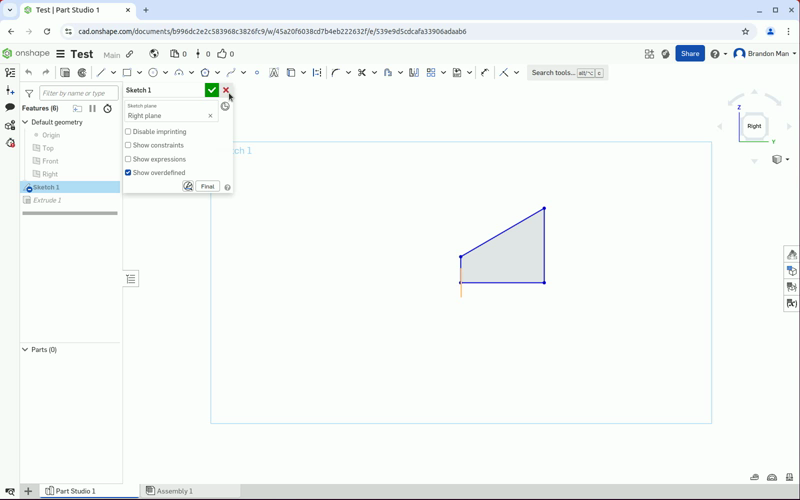
key(shift+s)
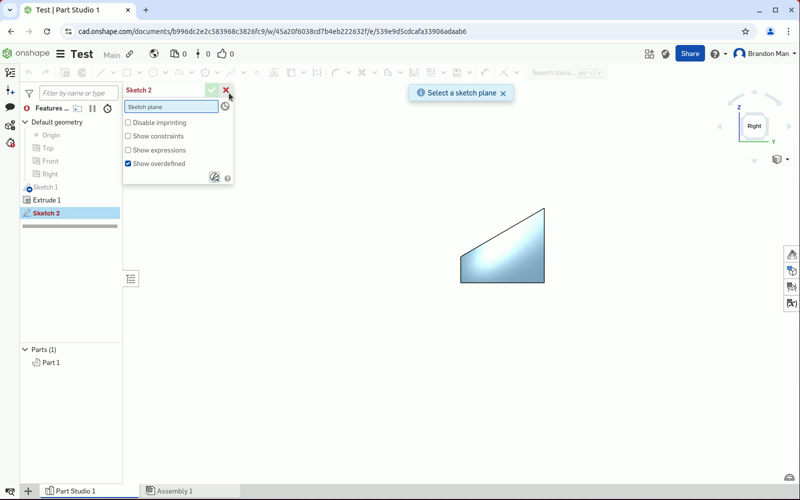
mouse_move(73, 176)
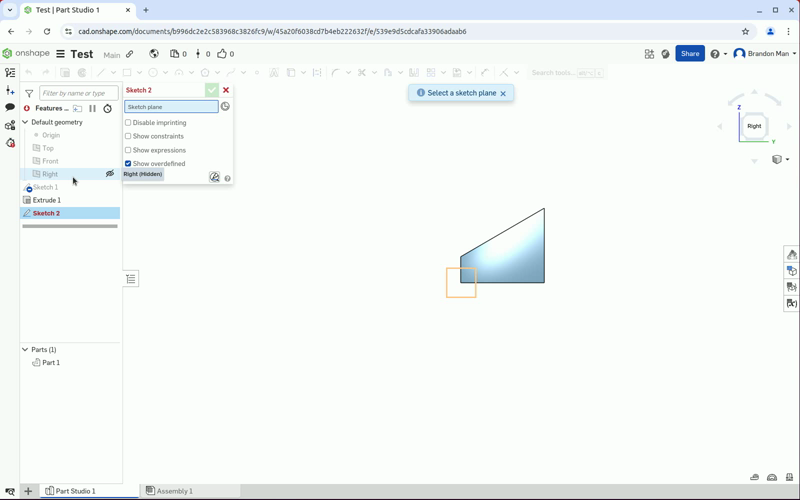
click(73, 176)
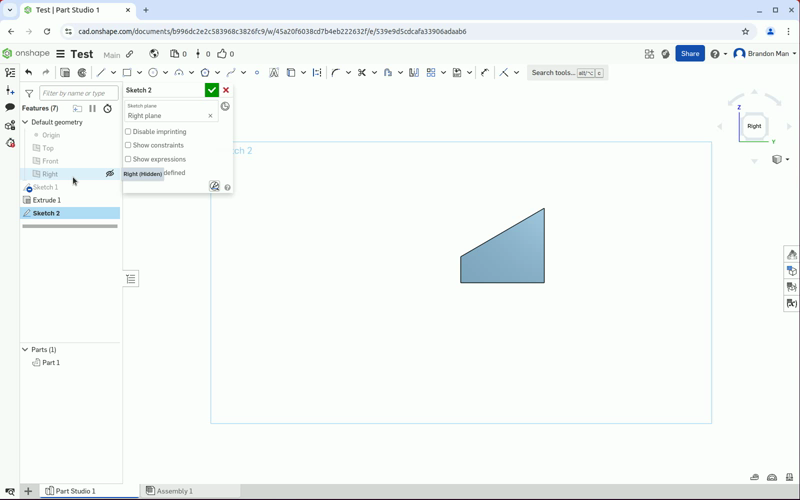
mouse_move(73, 352)
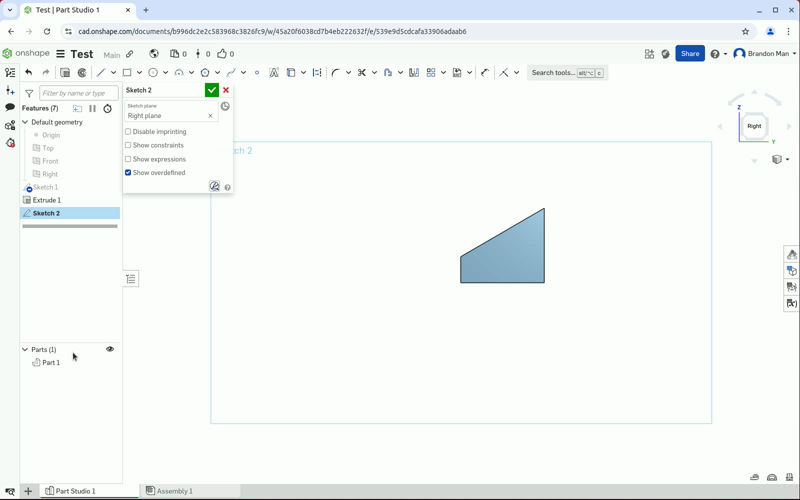
key(y)
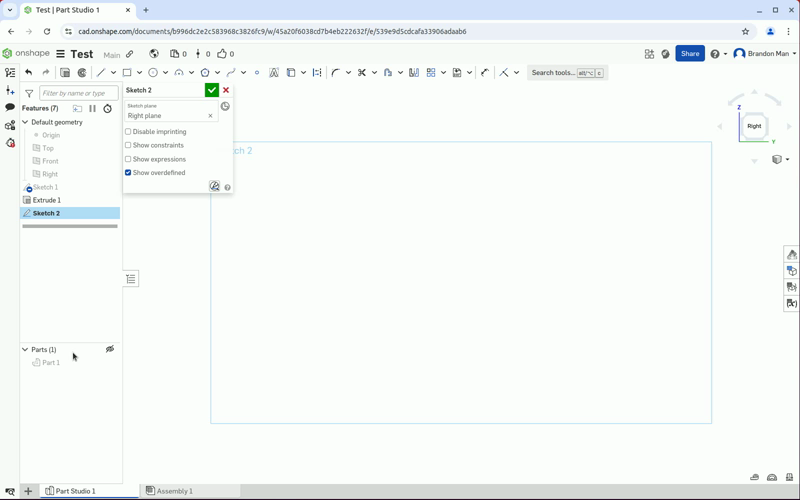
key(l)
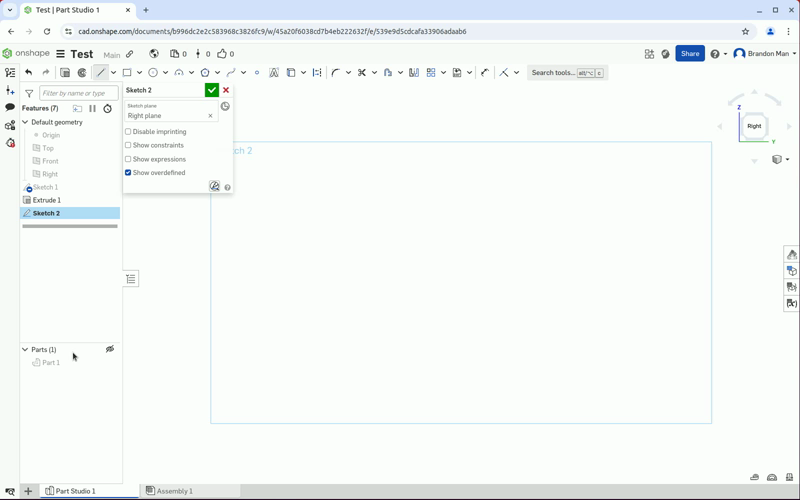
key_down(shift)
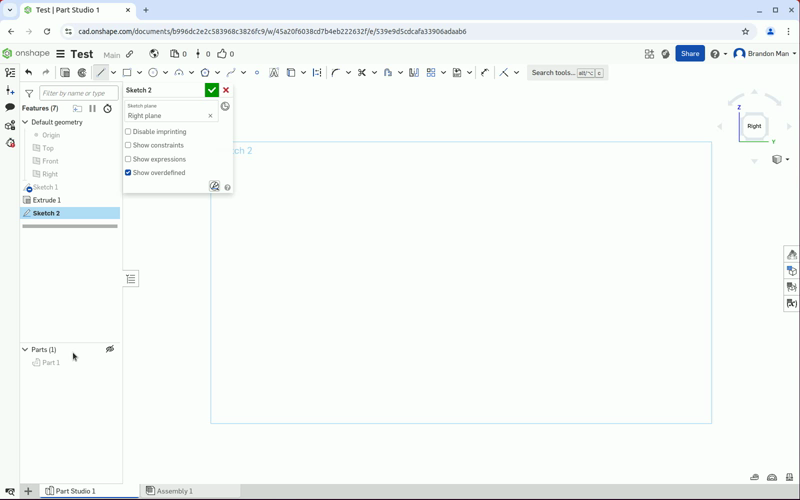
mouse_move(460, 255)
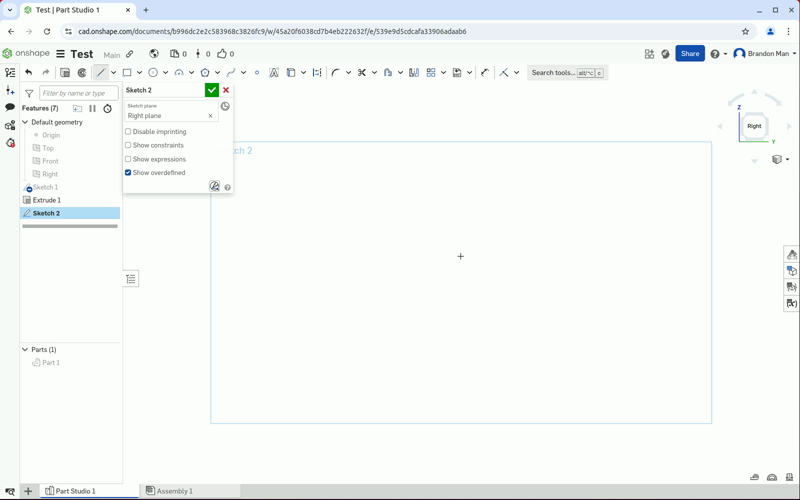
click(460, 255)
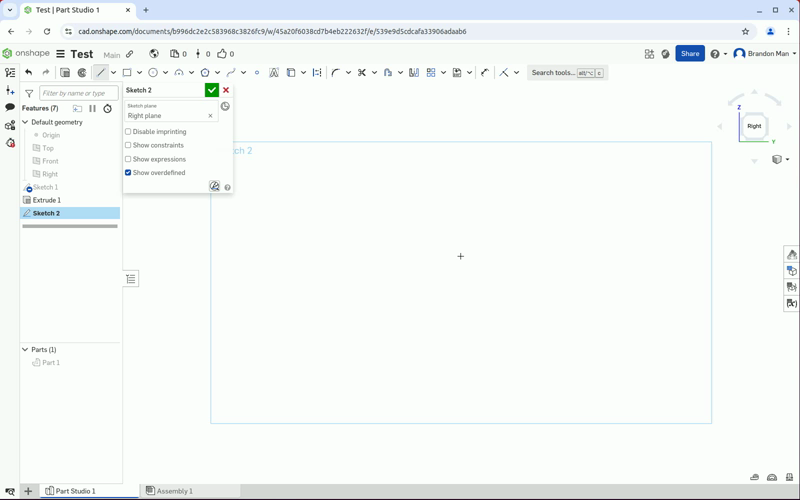
key_up(shift)
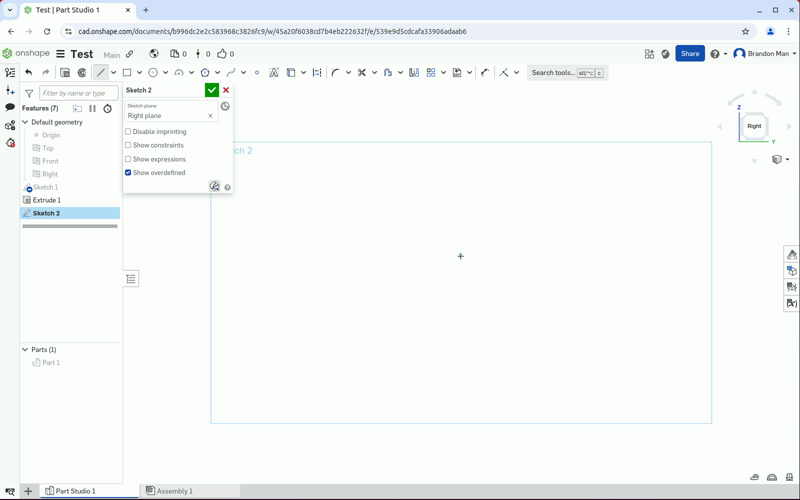
key_down(shift)
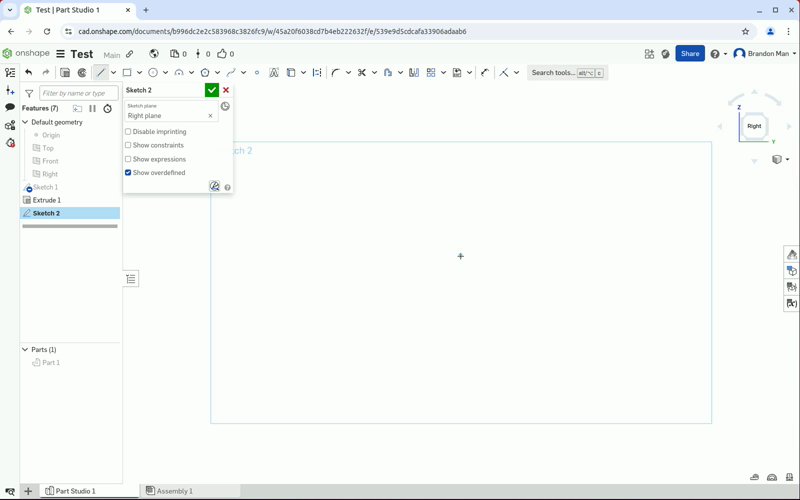
mouse_move(544, 207)
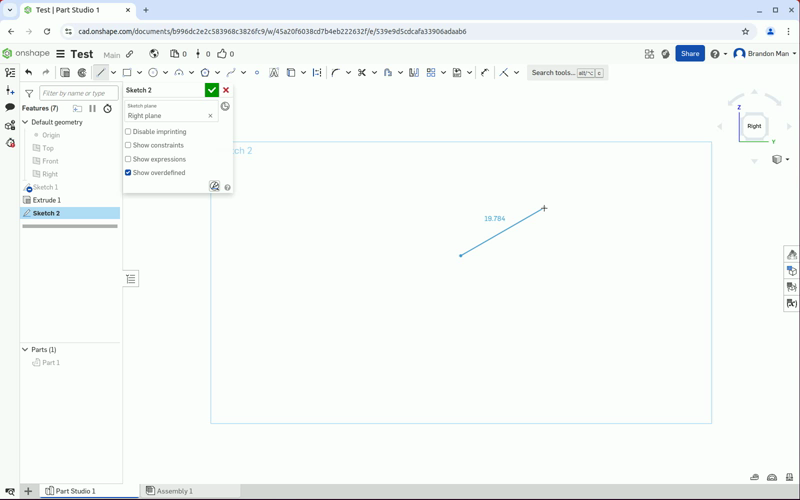
click(544, 207)
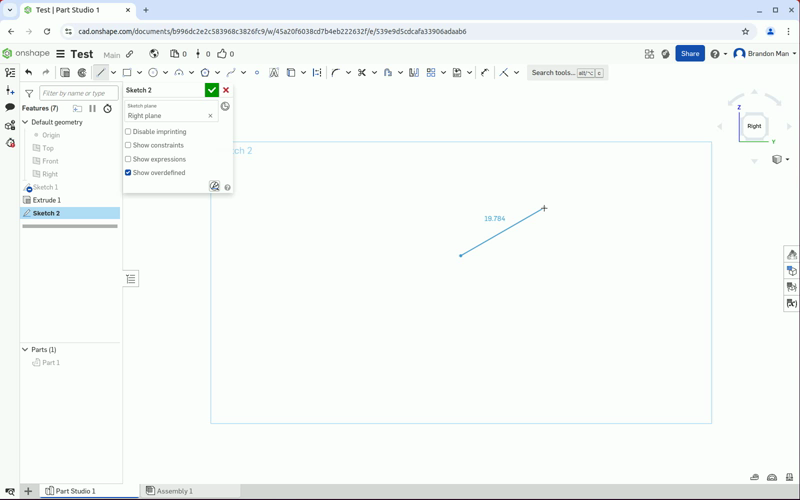
key_up(shift)
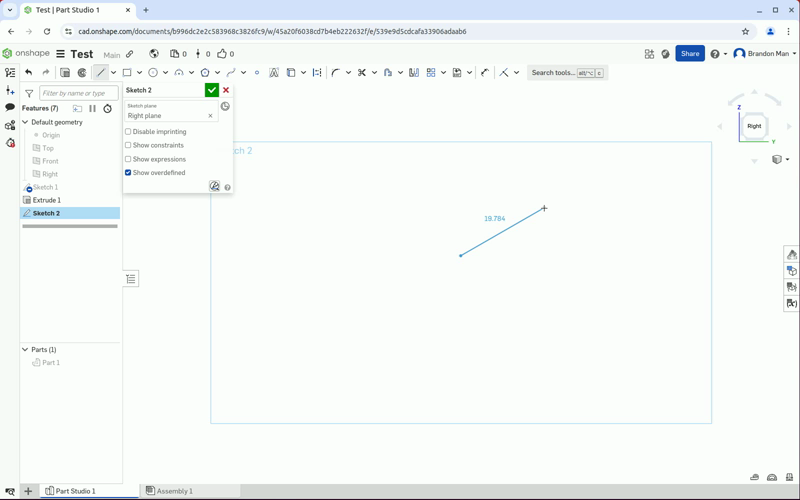
key_down(shift)
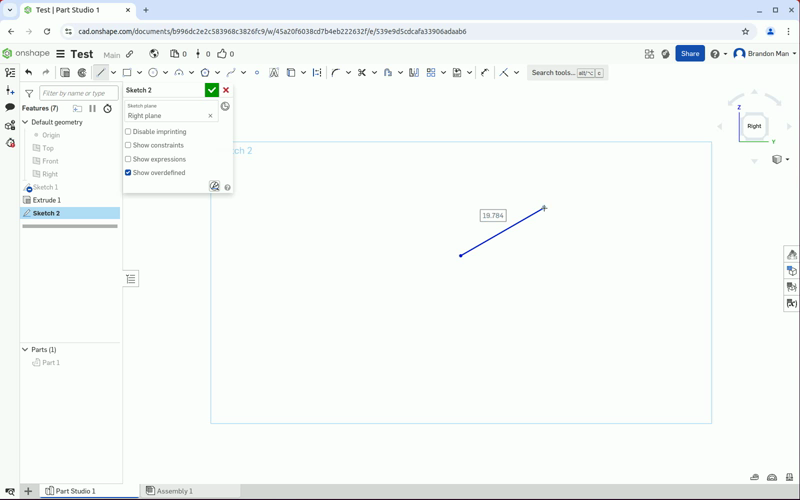
mouse_move(574, 207)
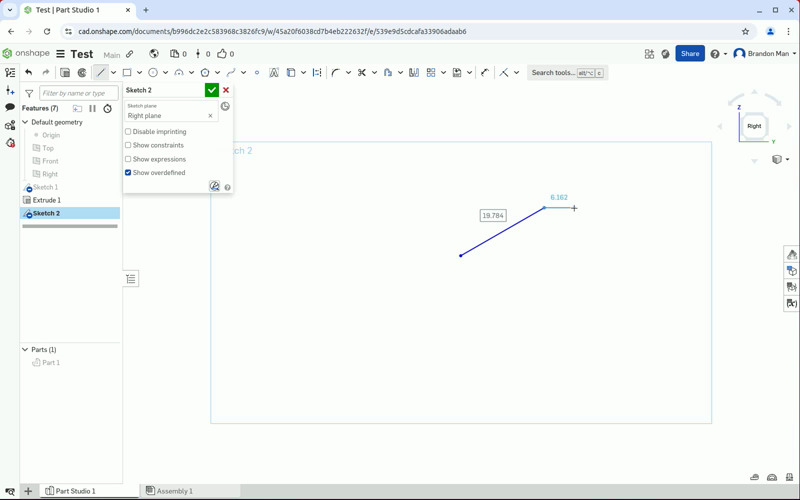
mouse_move(544, 175)
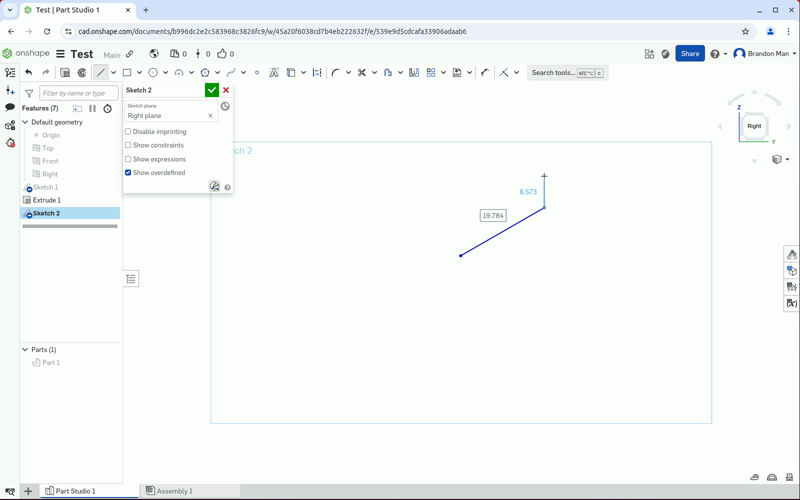
click(544, 175)
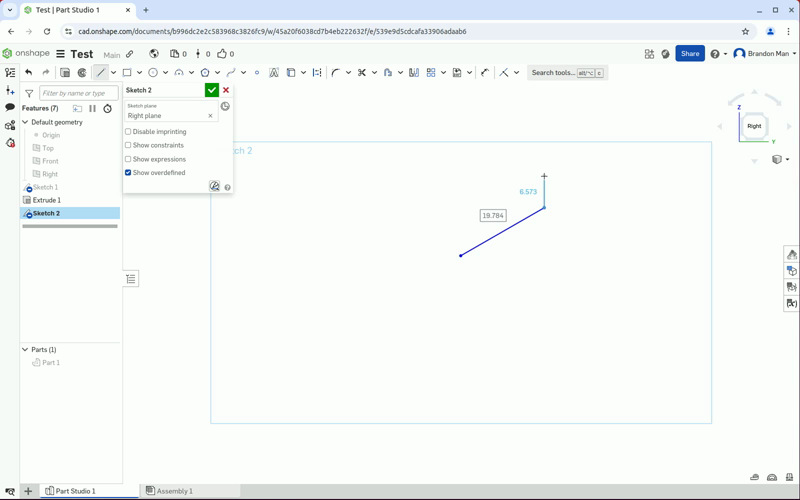
key_up(shift)
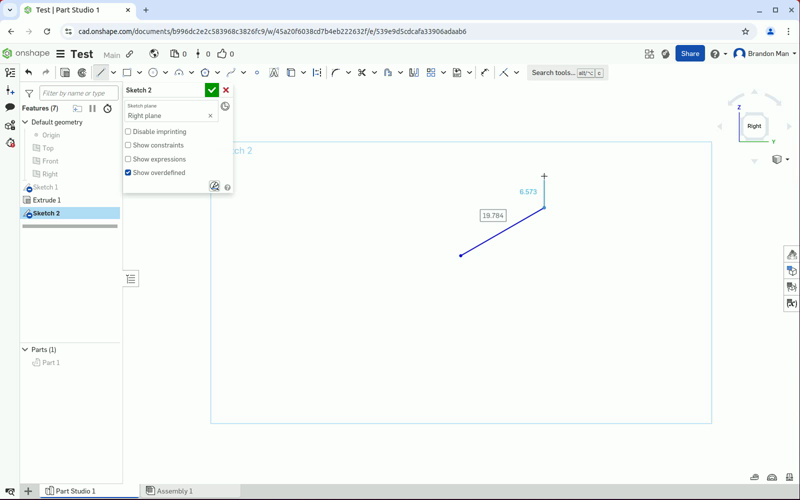
key_down(shift)
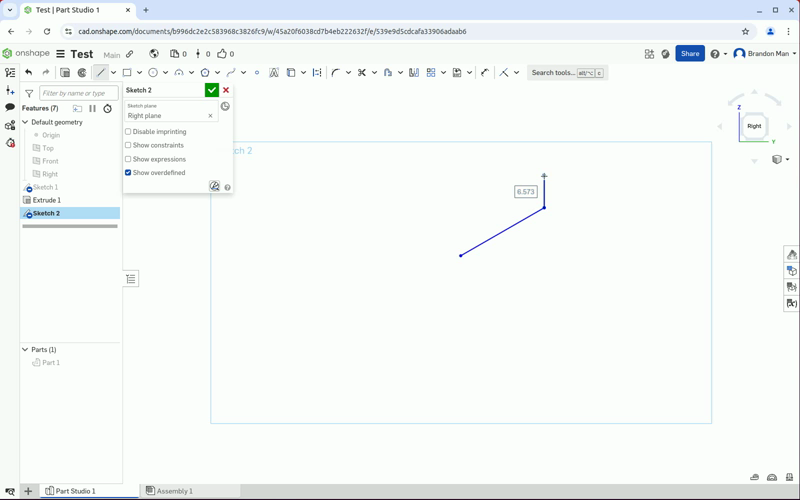
mouse_move(460, 175)
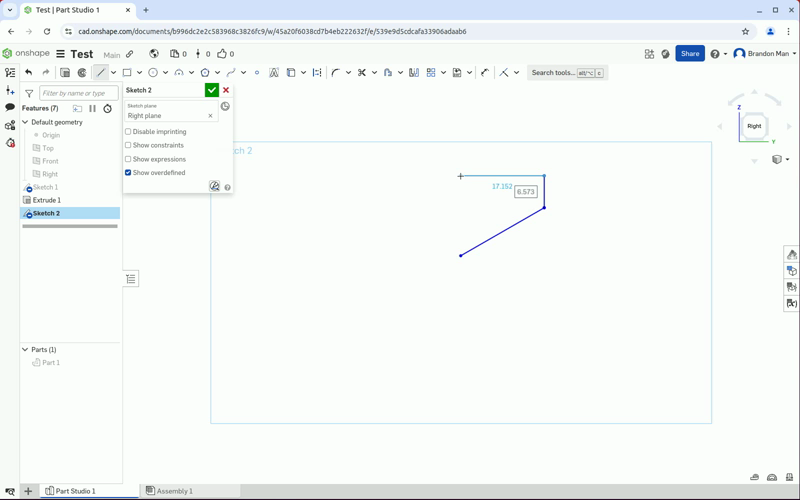
click(460, 175)
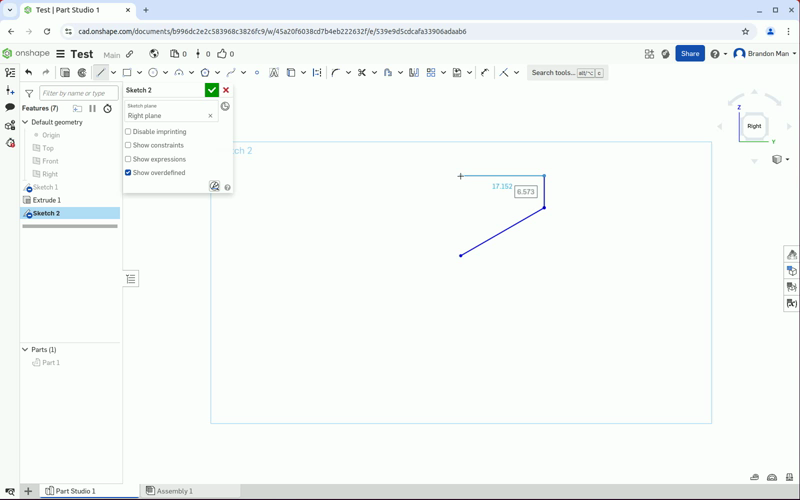
key_up(shift)
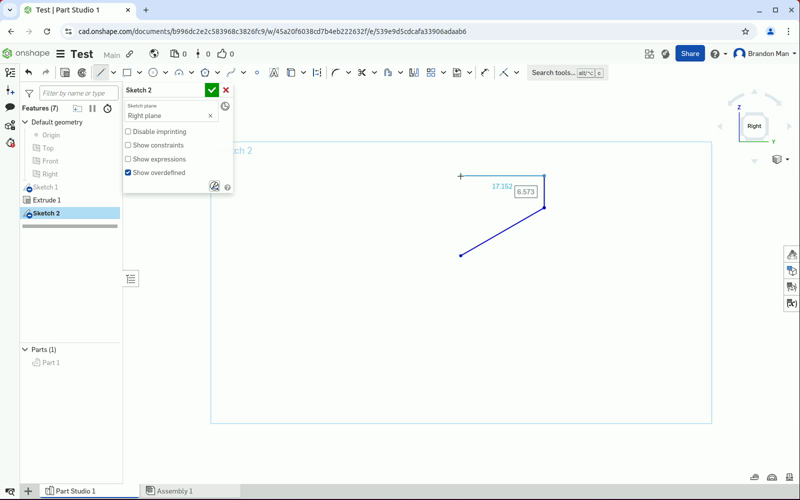
key_down(shift)
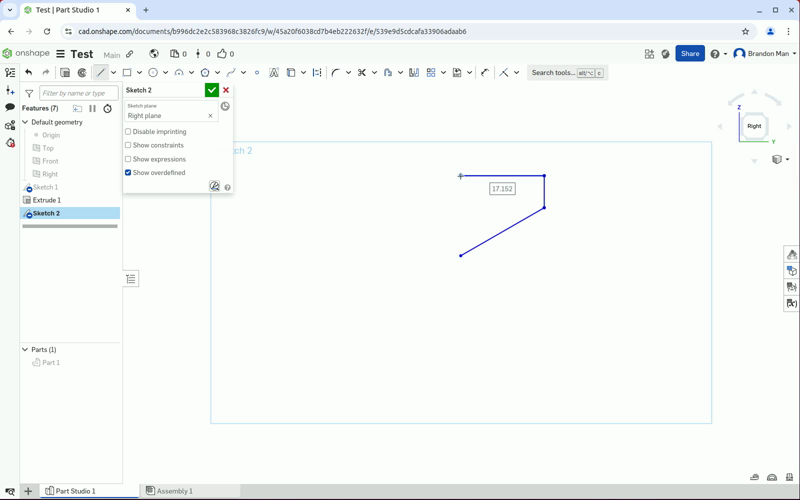
mouse_move(460, 255)
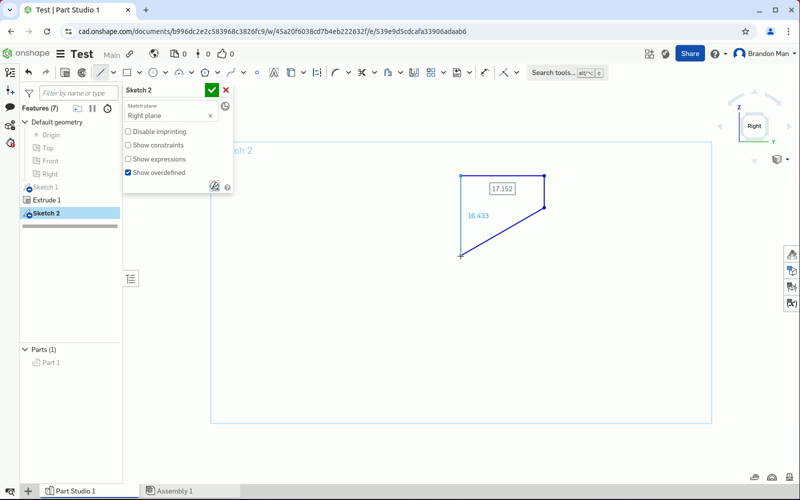
key_up(shift)
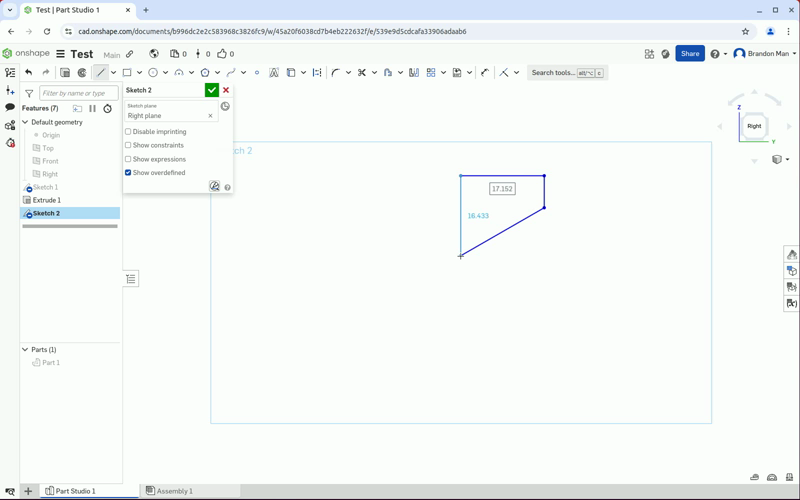
click(460, 255)
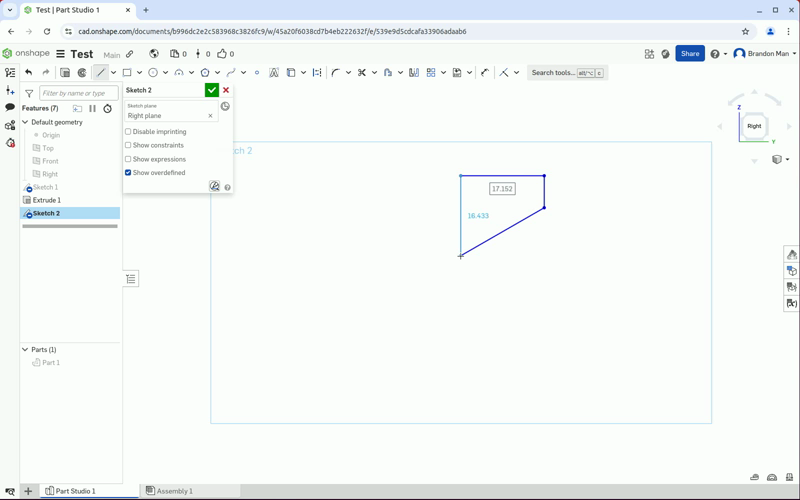
key(esc)
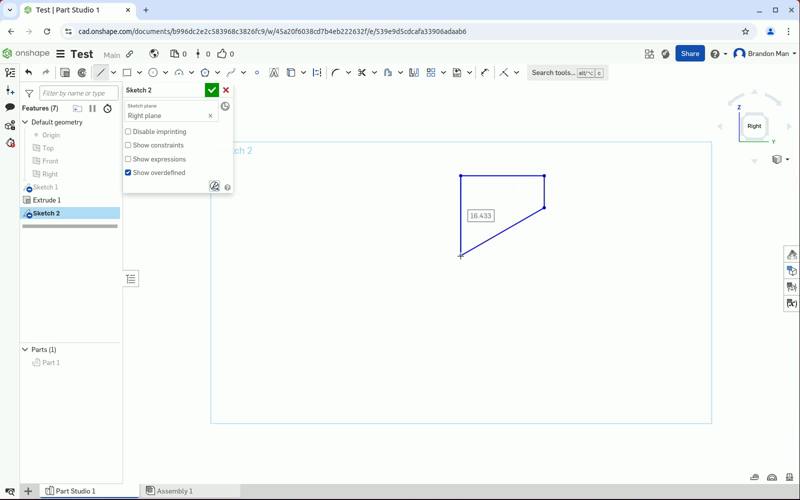
mouse_move(487, 185)
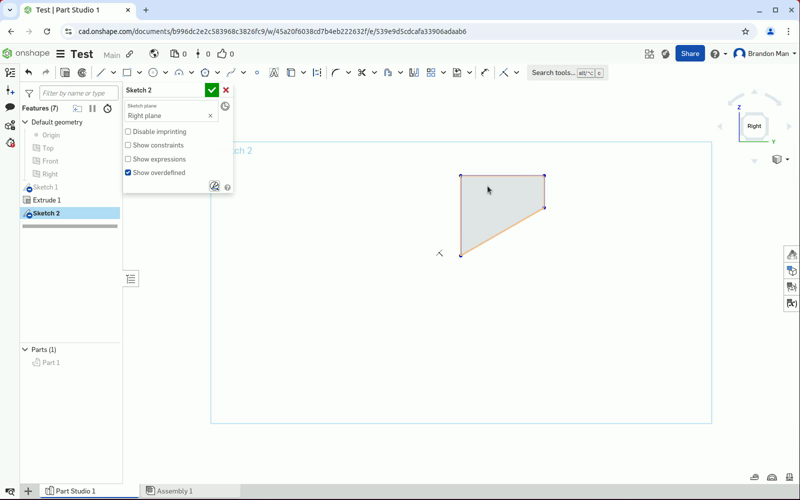
click(487, 185)
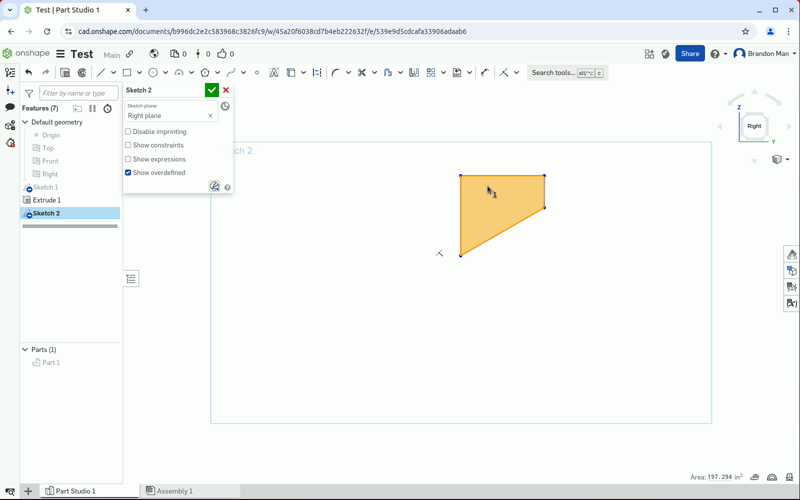
mouse_move(73, 352)
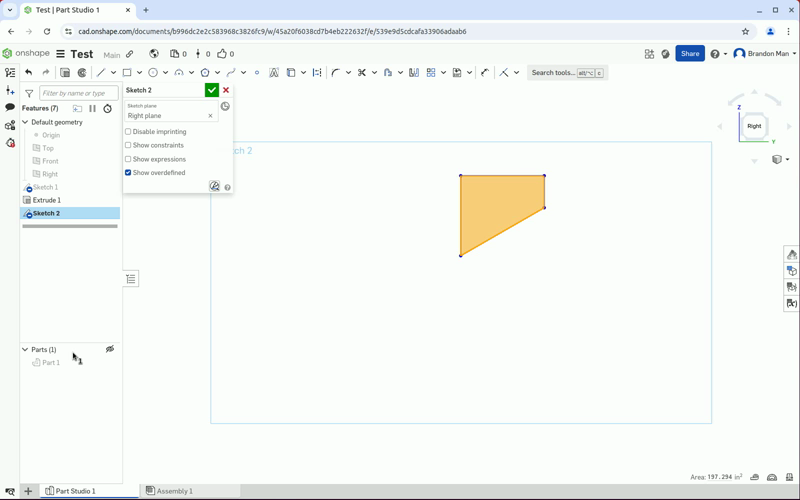
key(shift+y)
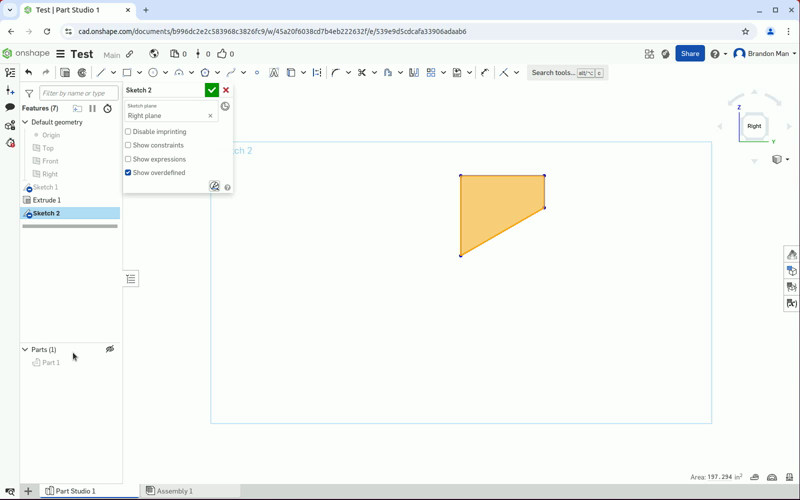
key(shift+e)
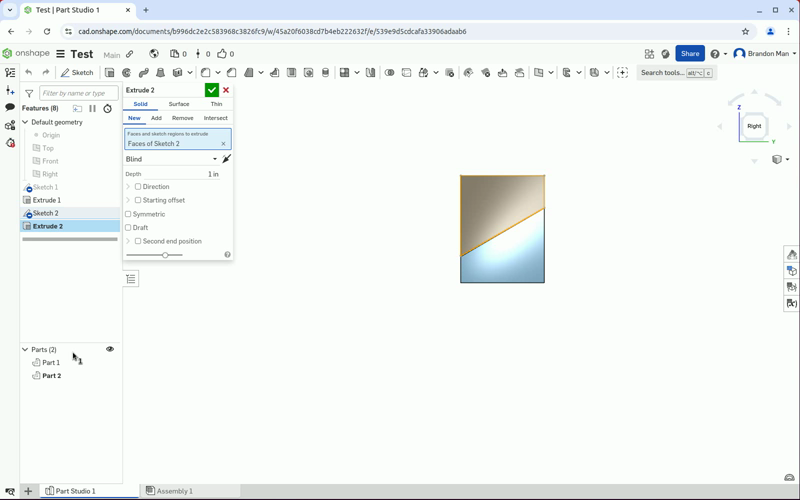
mouse_move(143, 106)
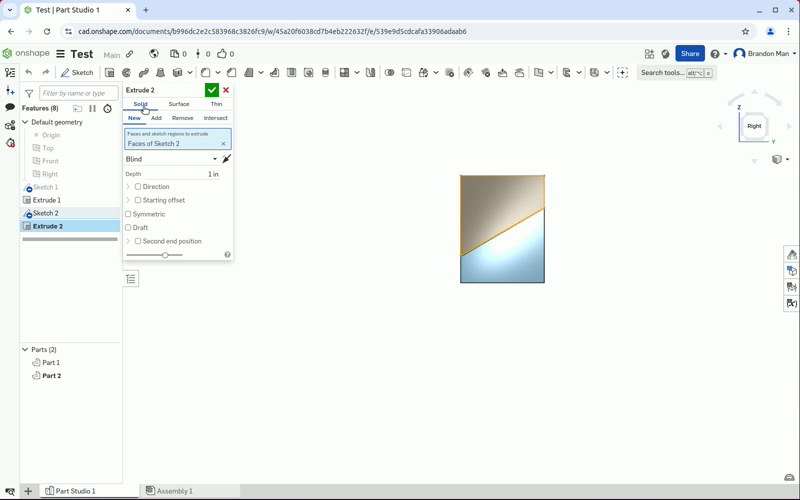
click(143, 106)
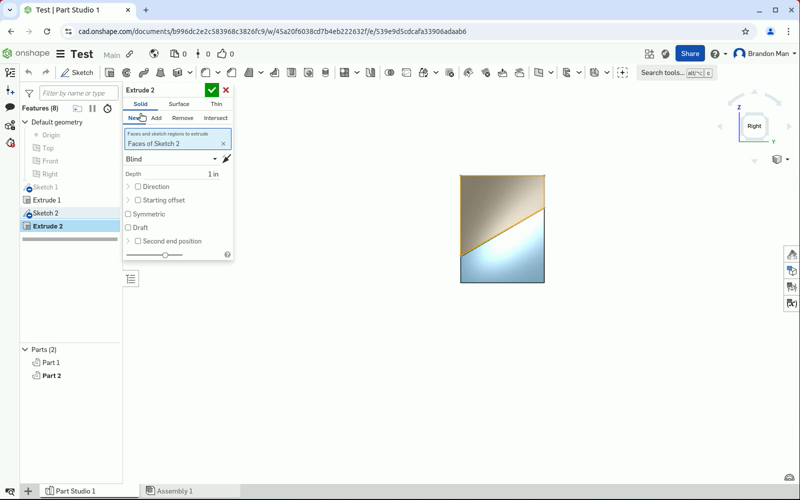
mouse_move(137, 120)
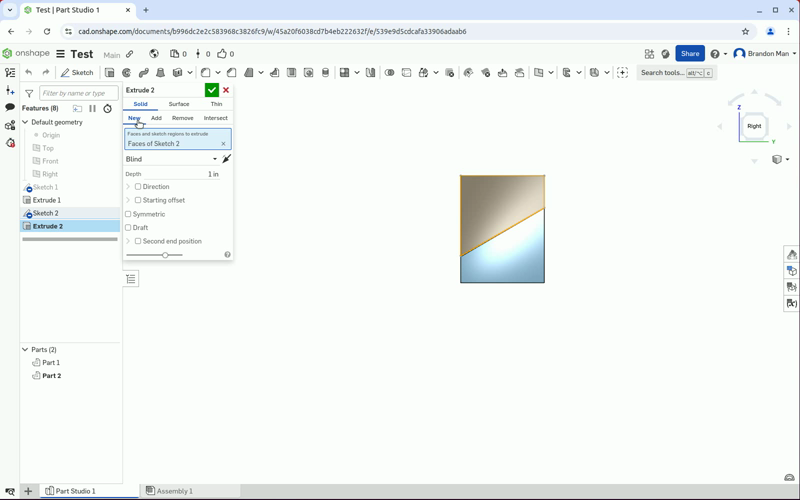
click(137, 120)
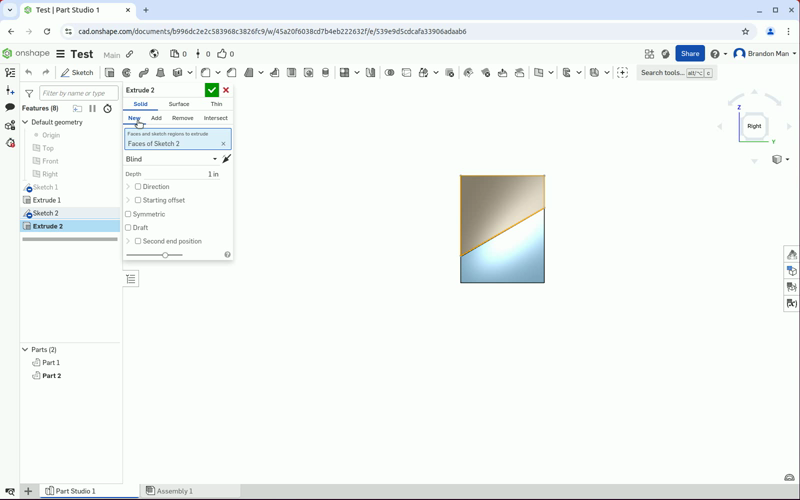
key(tab, 4)
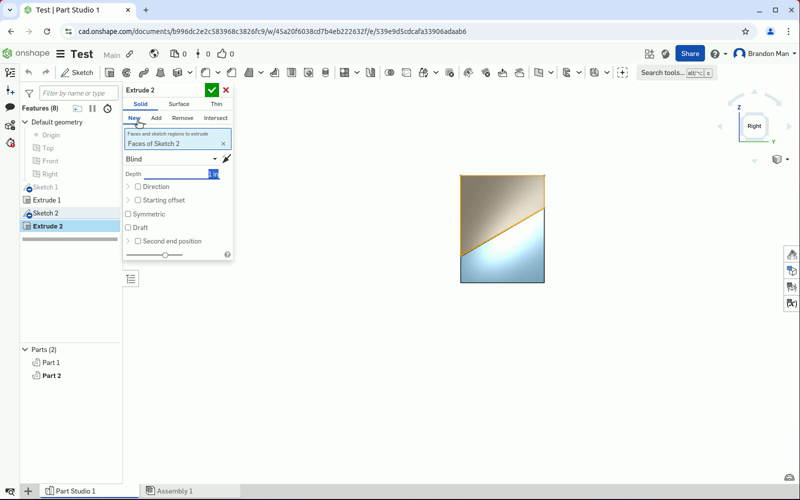
text(-23.108)
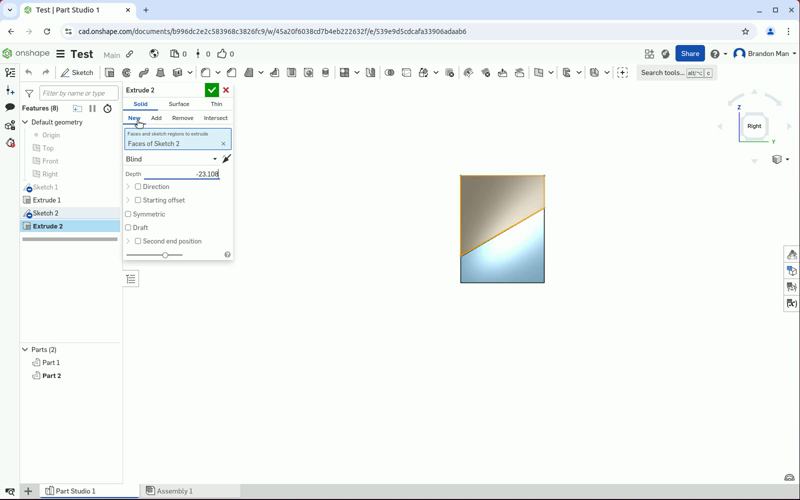
key(enter)
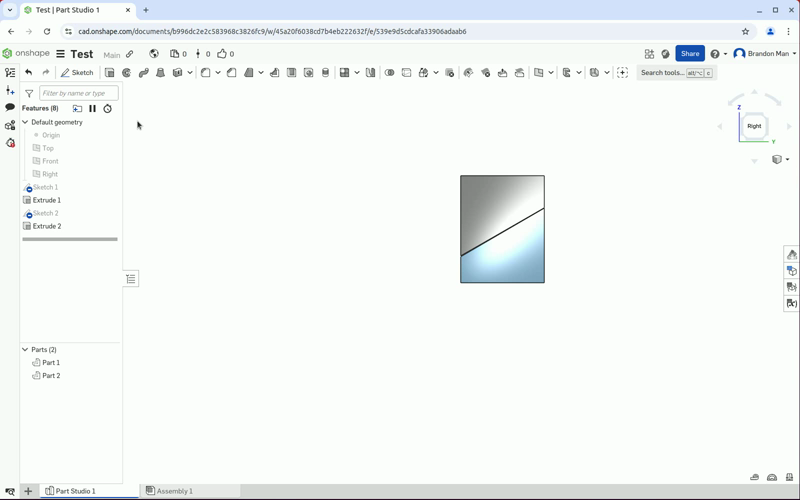
key(shift+h)
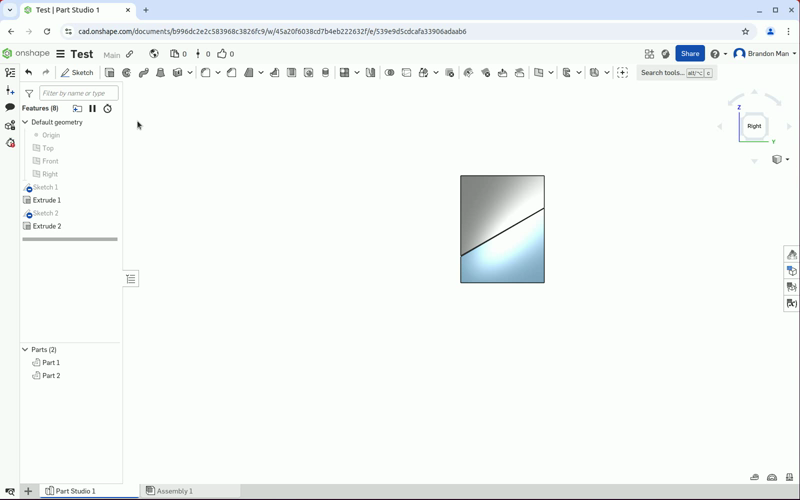
key(shift+h)
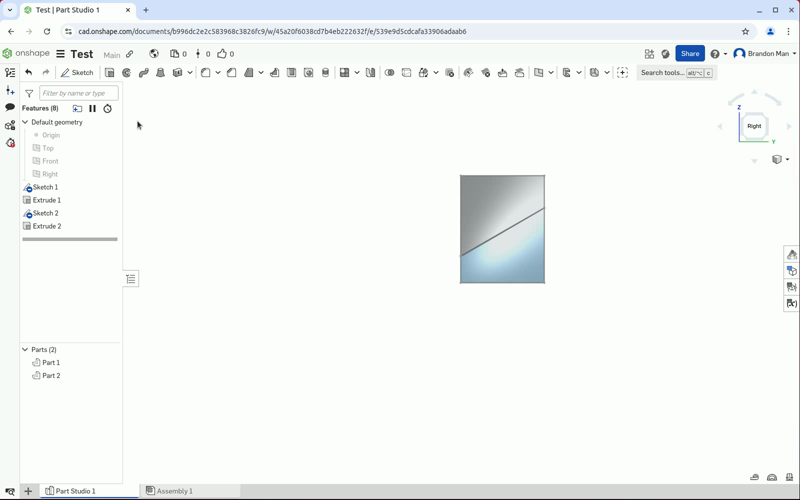
key(shift+7)
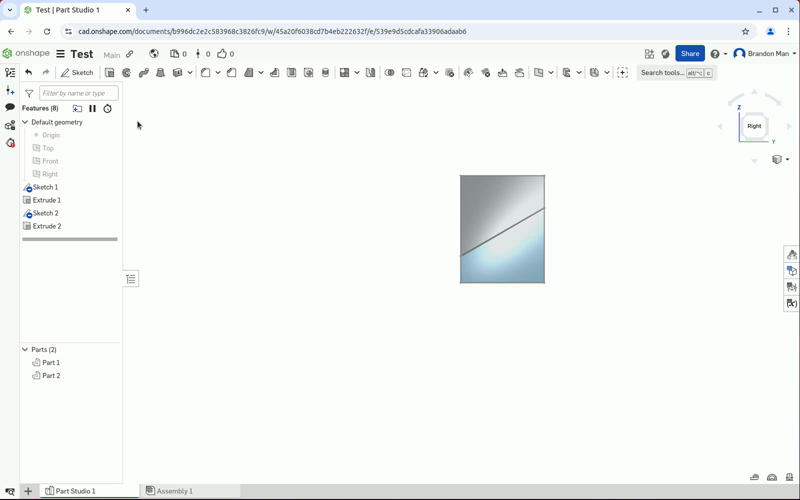
key(right, 2)
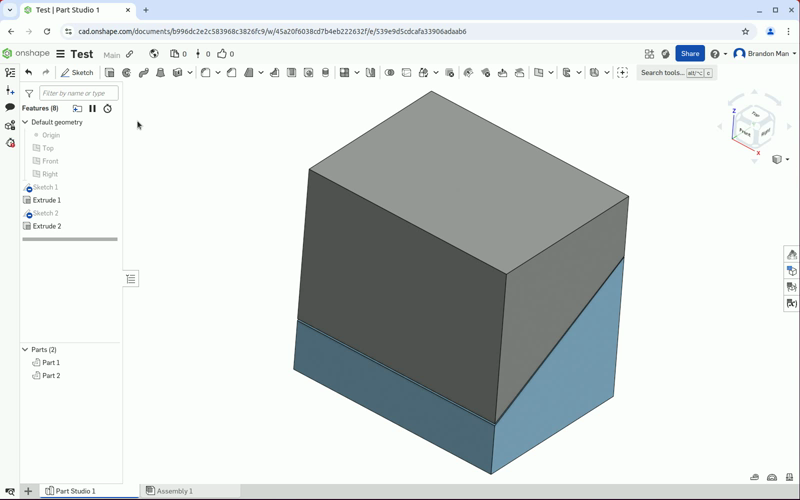
key(down, 2)
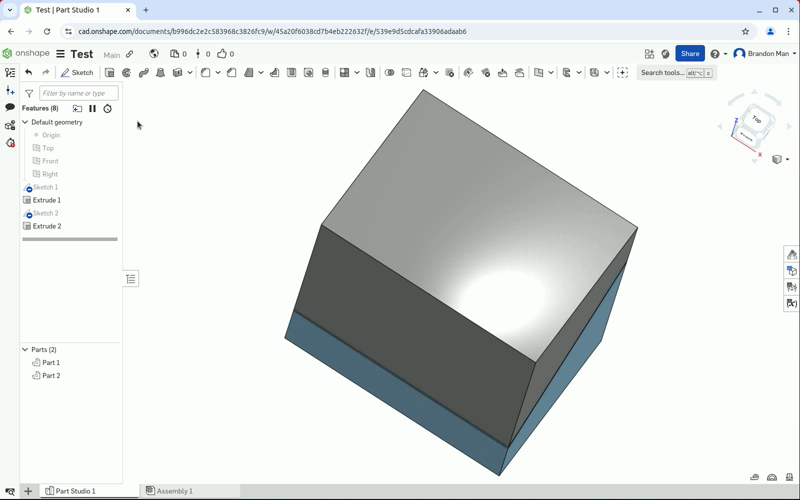
key(up, 2)
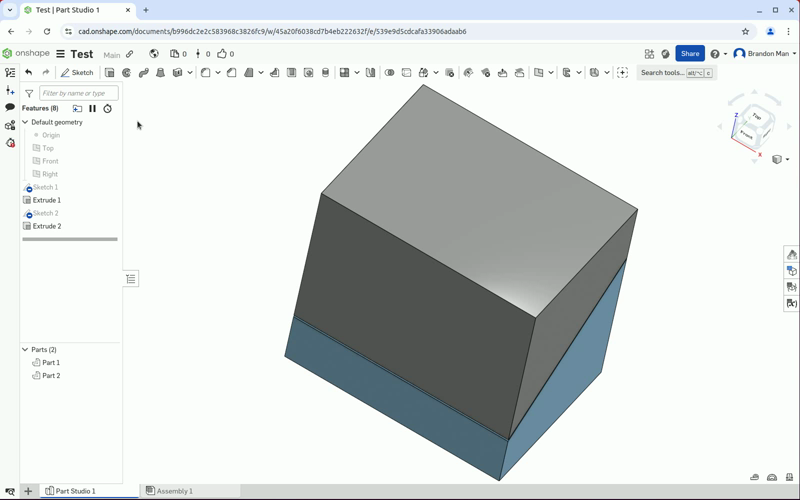
key(left, 2)
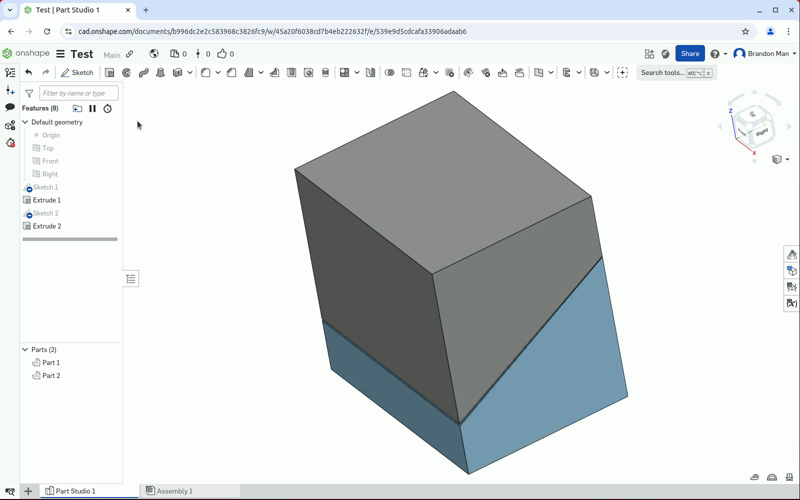
mouse_move(73, 189)
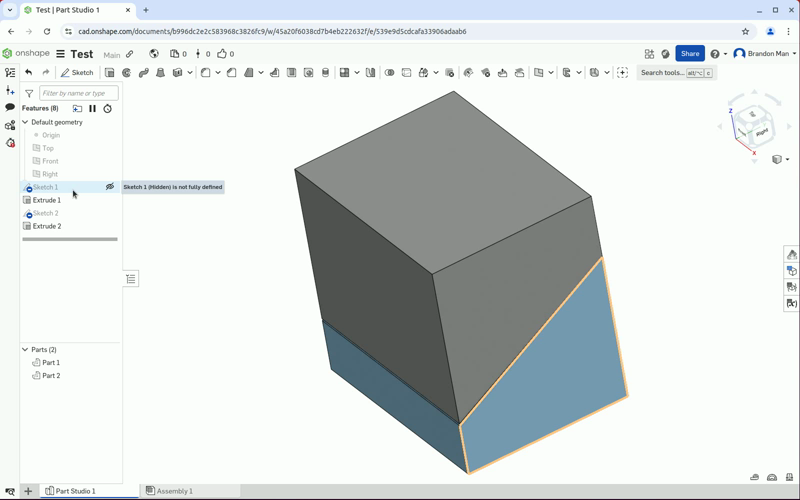
click(73, 189)